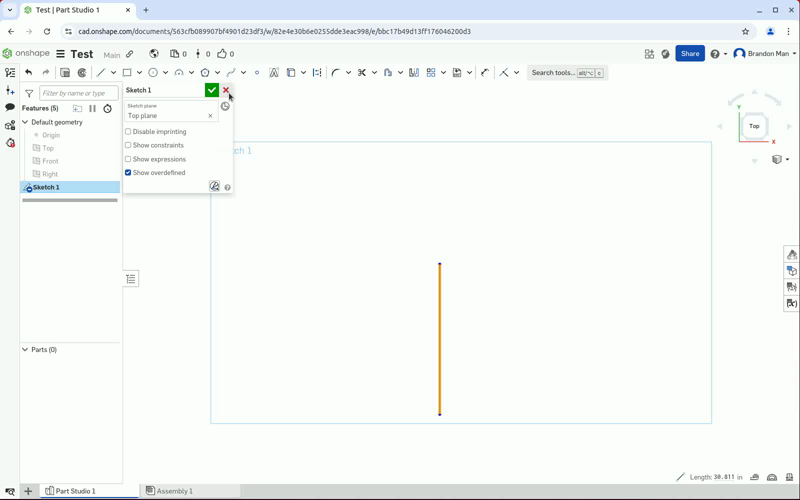
key(shift+h)
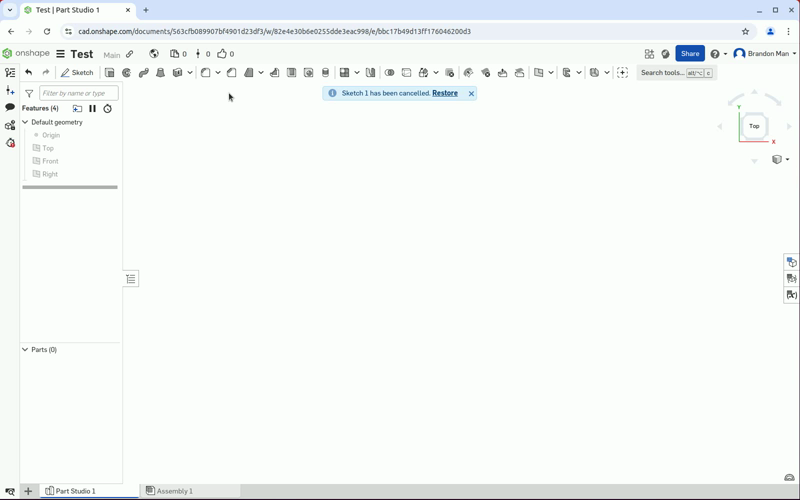
mouse_move(73, 352)
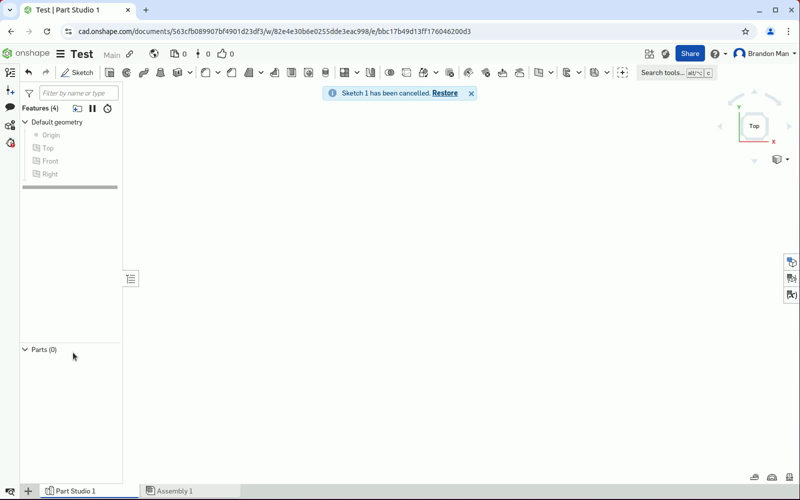
key(y)
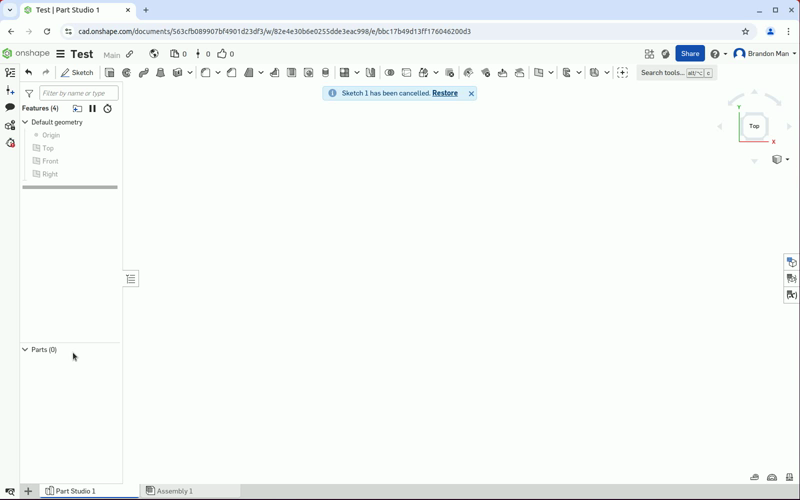
key(shift+p)
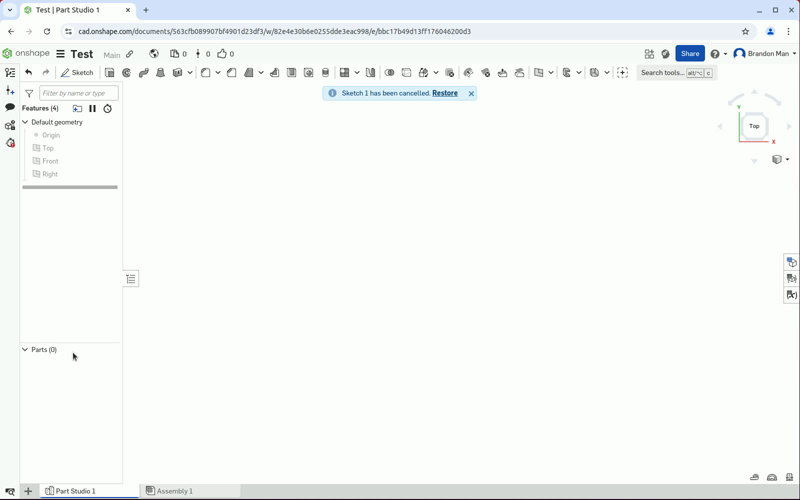
key(space)
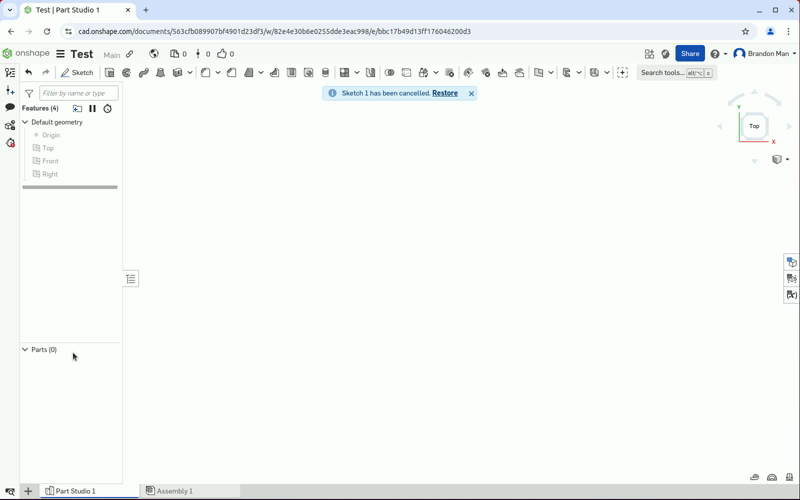
key_down(shift)
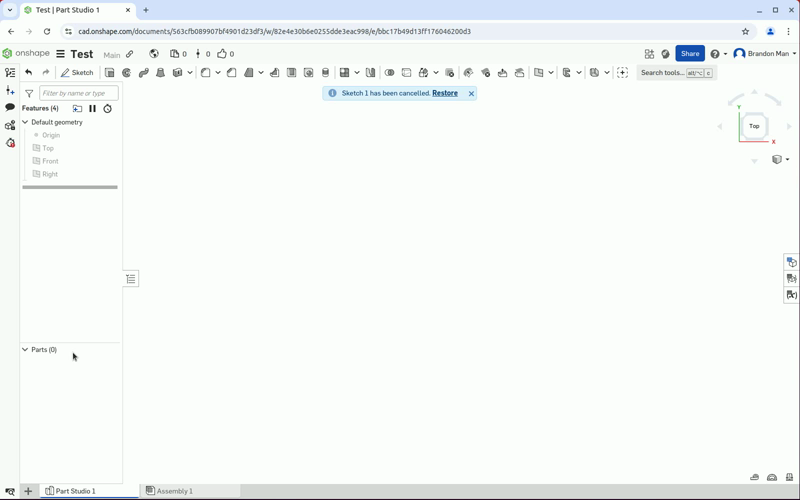
key(up)
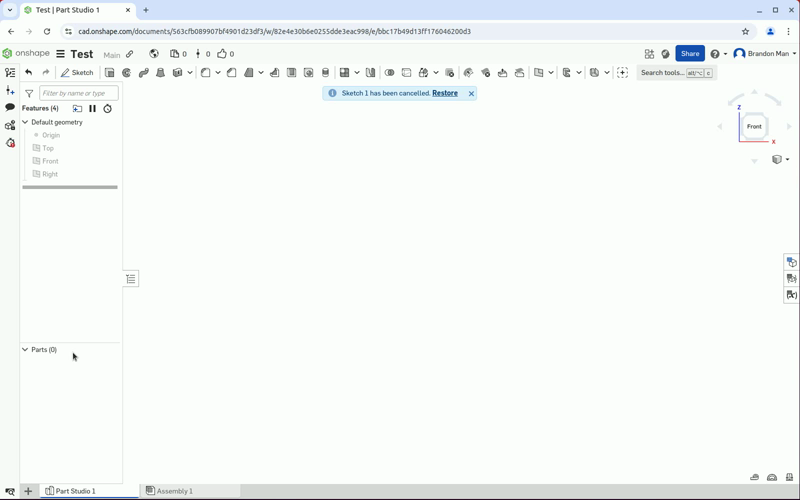
key_up(shift)
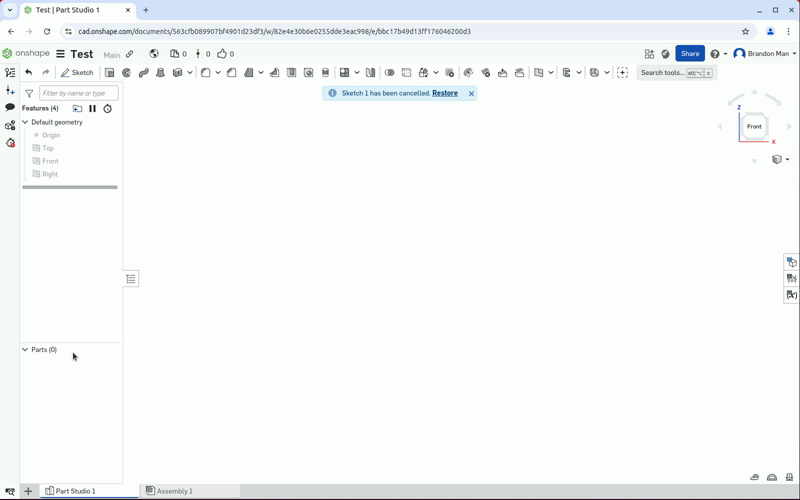
mouse_move(73, 352)
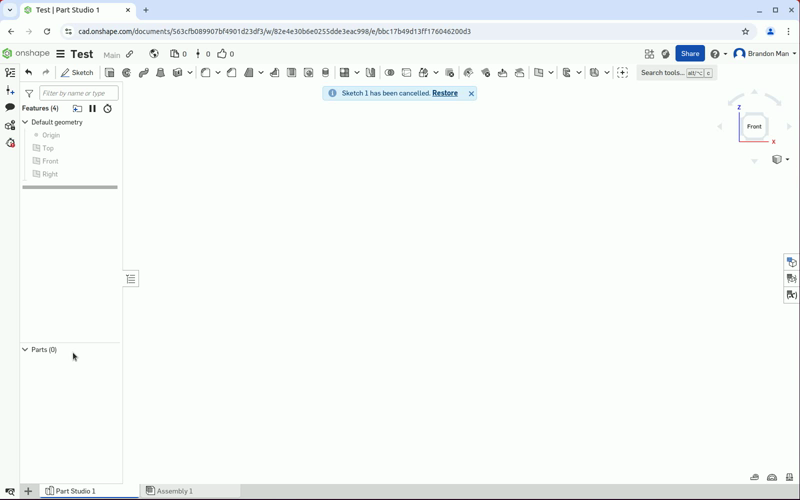
key(shift+y)
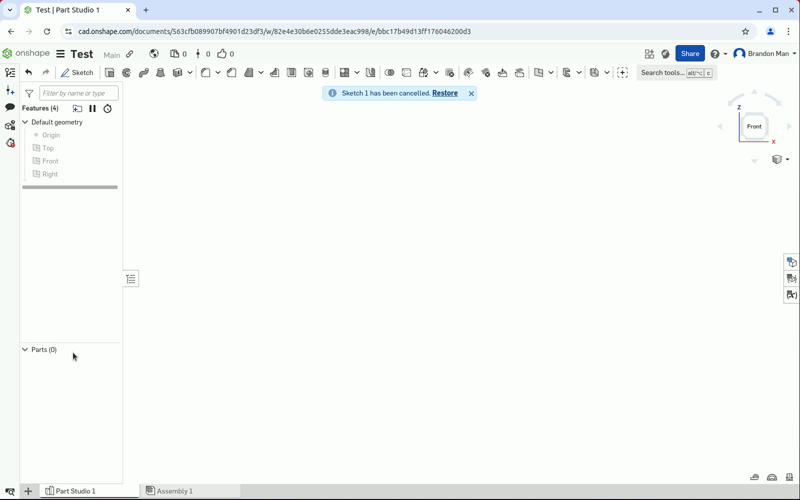
key(shift+s)
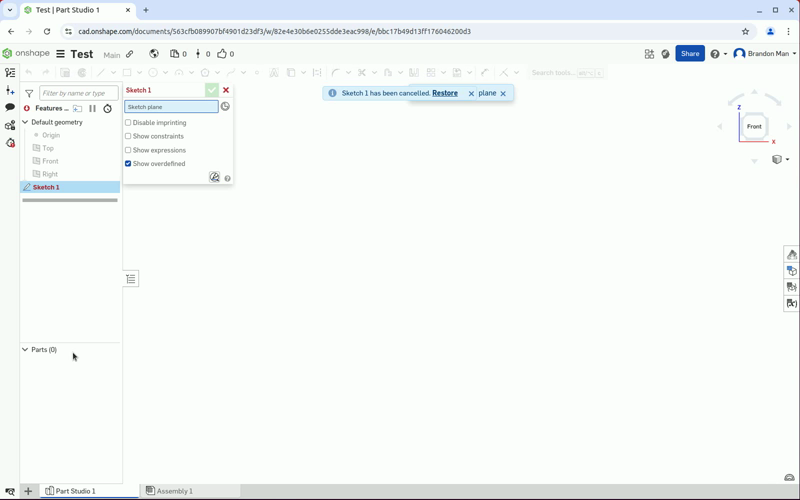
mouse_move(73, 163)
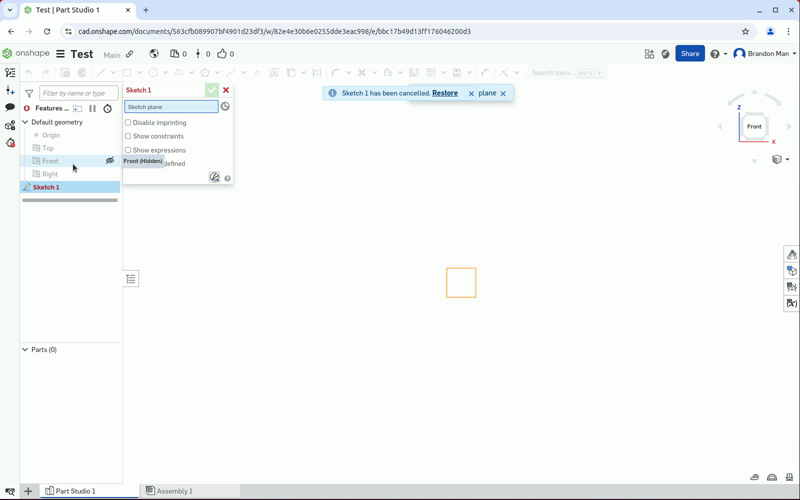
click(73, 163)
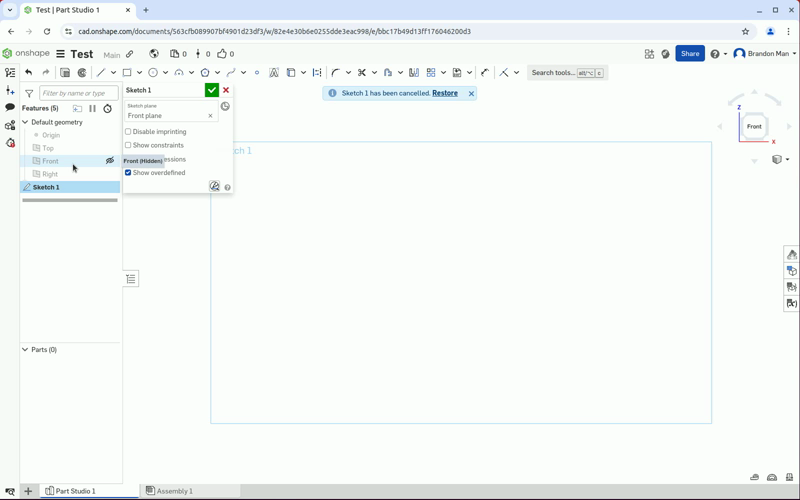
mouse_move(73, 352)
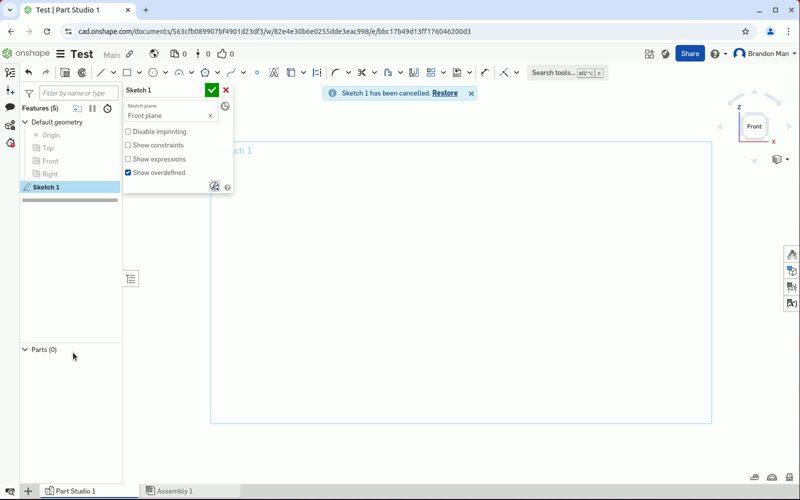
key(y)
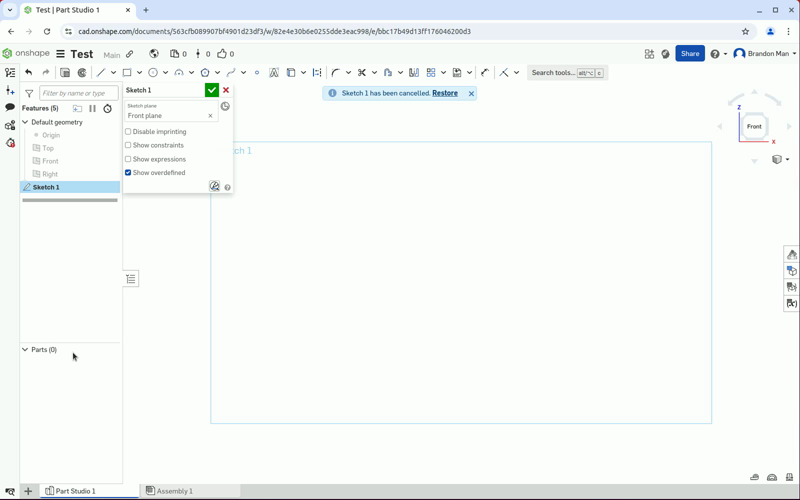
key(l)
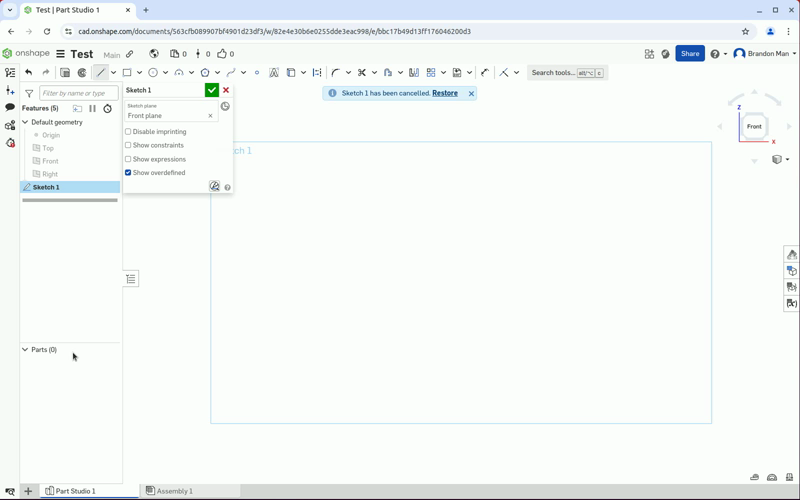
key_down(shift)
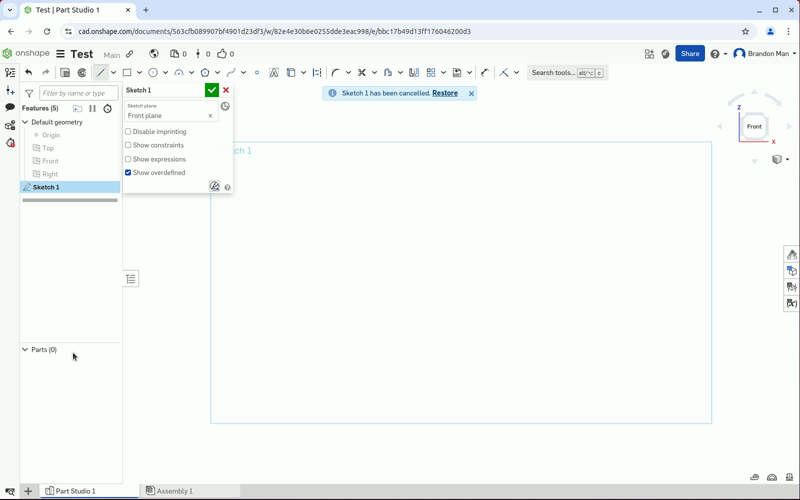
mouse_move(460, 282)
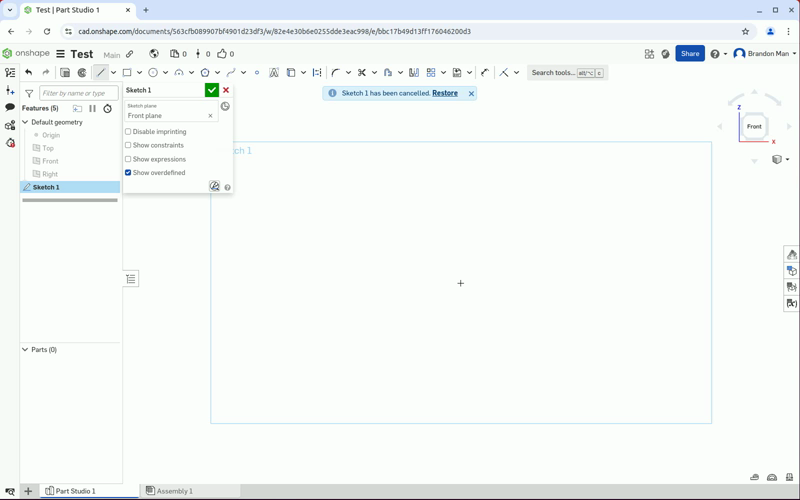
click(460, 282)
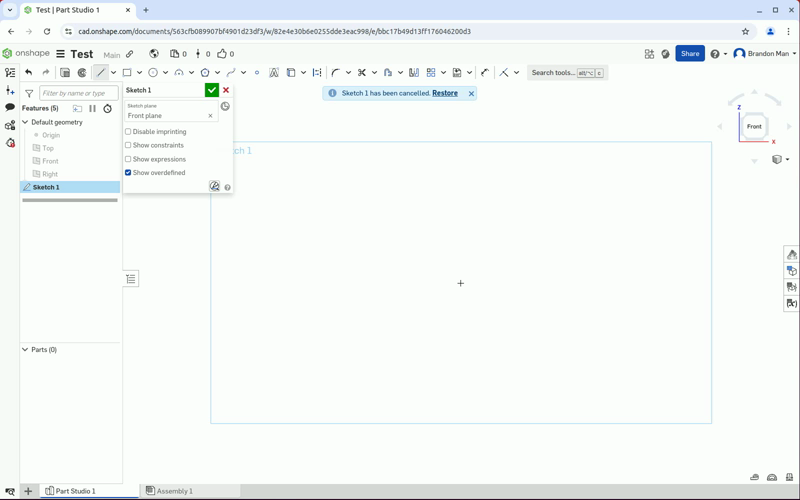
key_up(shift)
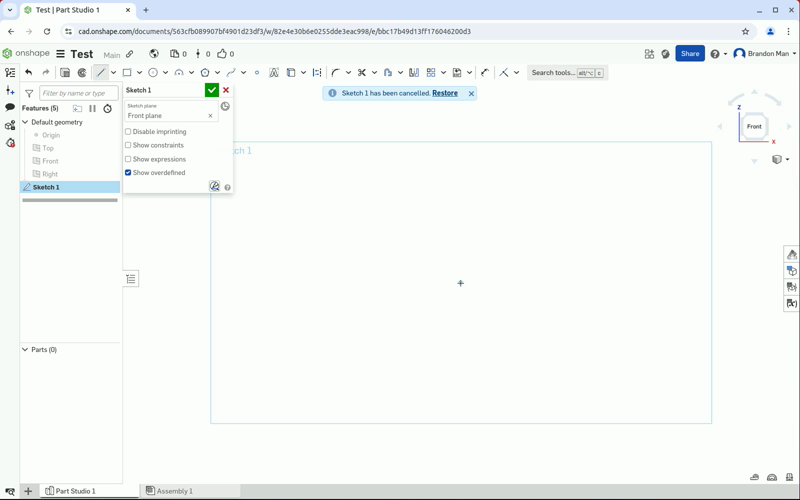
key_down(shift)
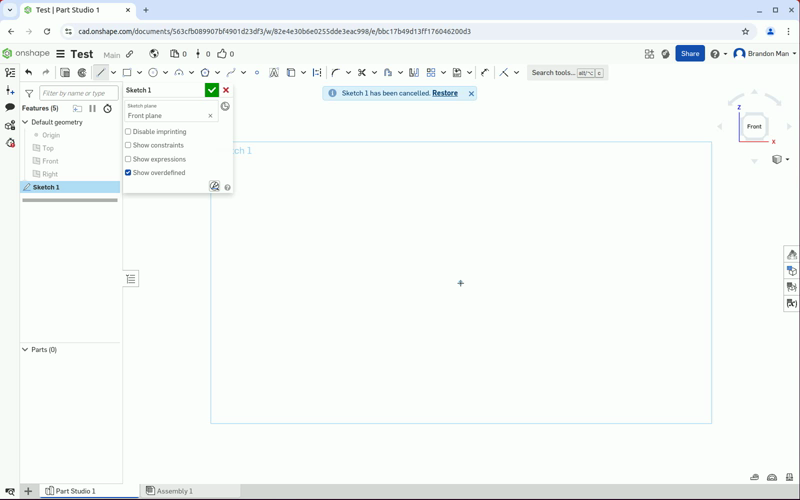
mouse_move(573, 282)
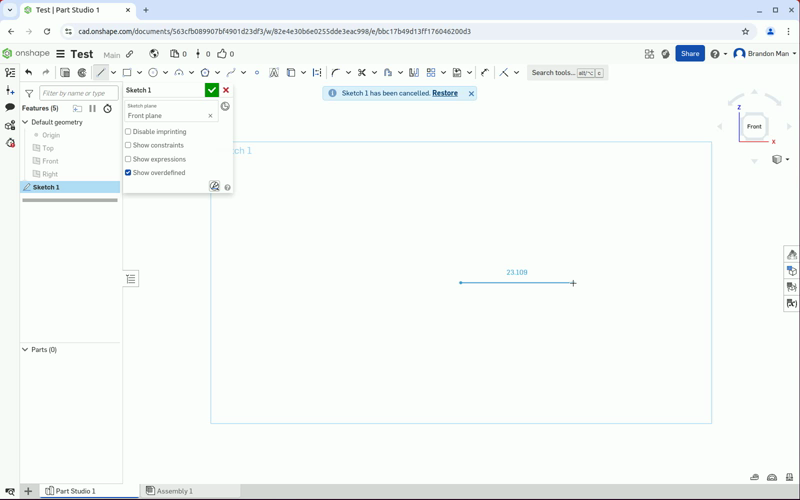
click(573, 282)
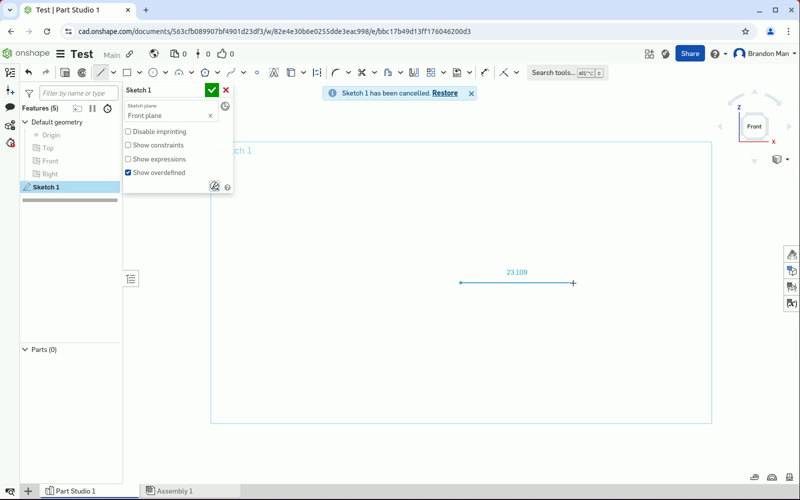
key_up(shift)
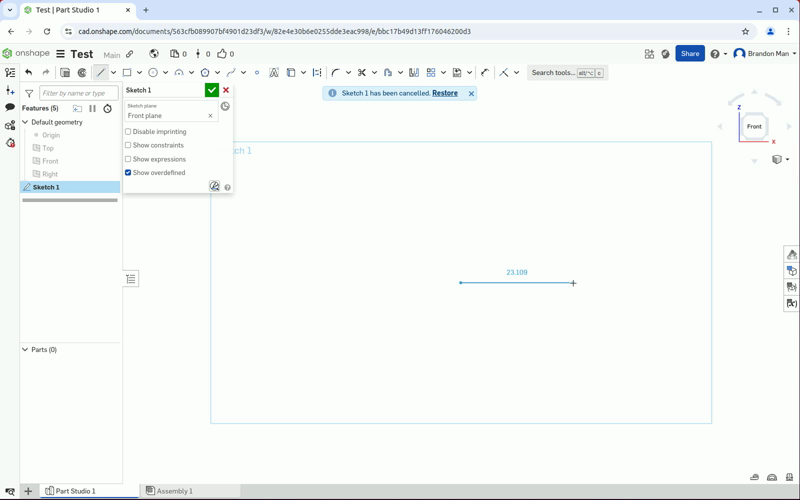
key_down(shift)
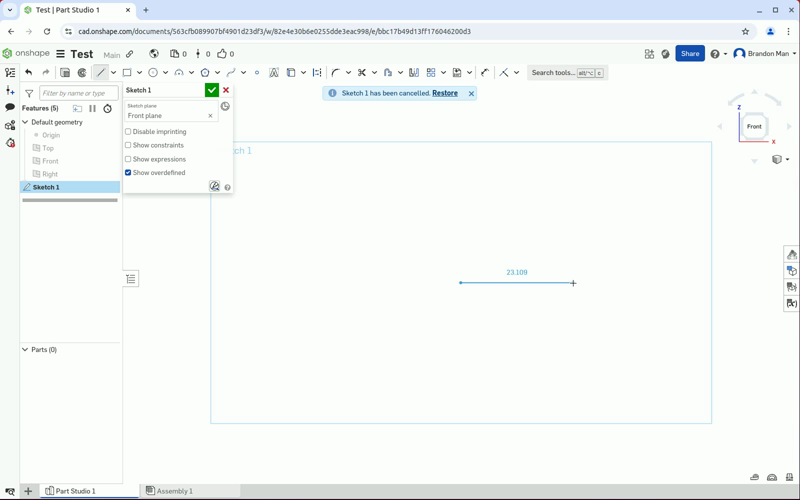
mouse_move(589, 282)
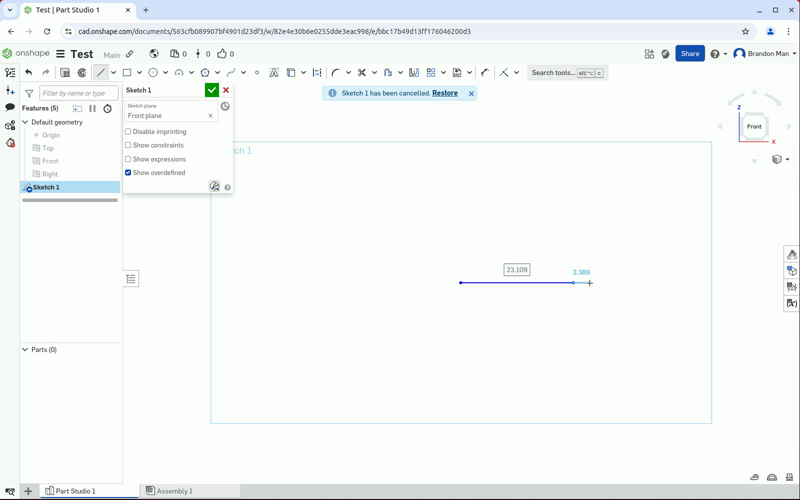
mouse_move(573, 262)
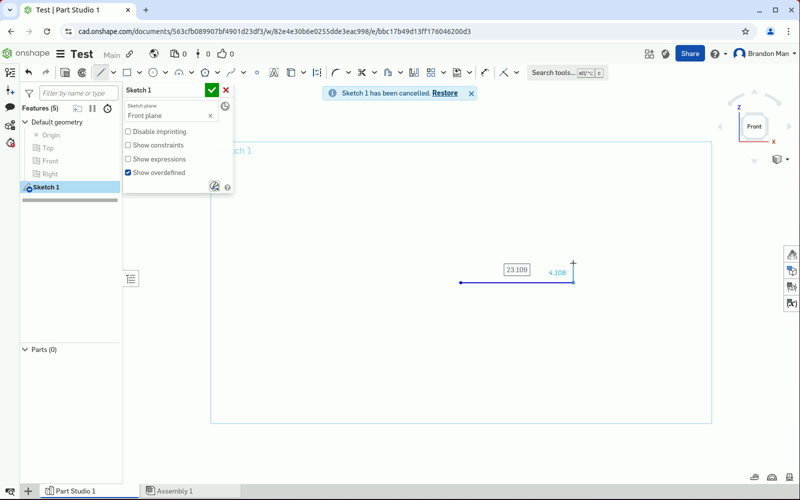
click(573, 262)
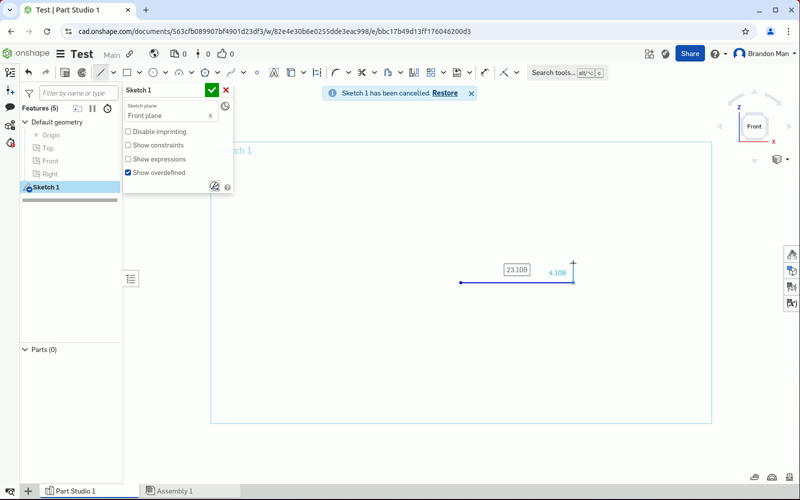
key_up(shift)
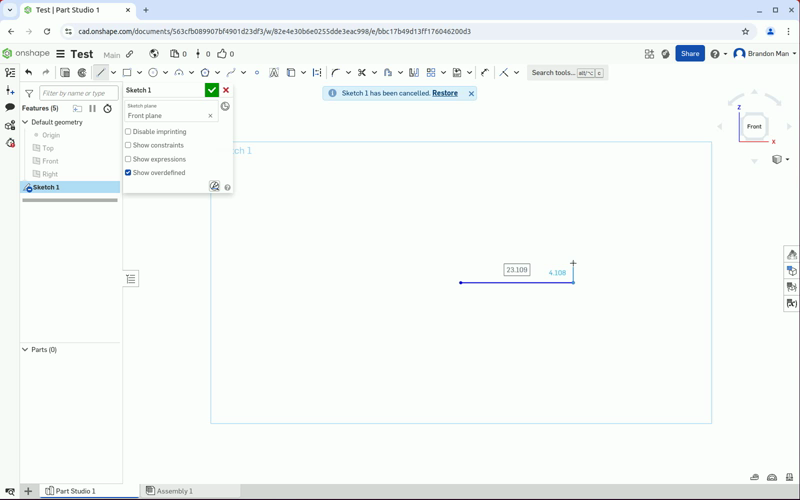
key_down(shift)
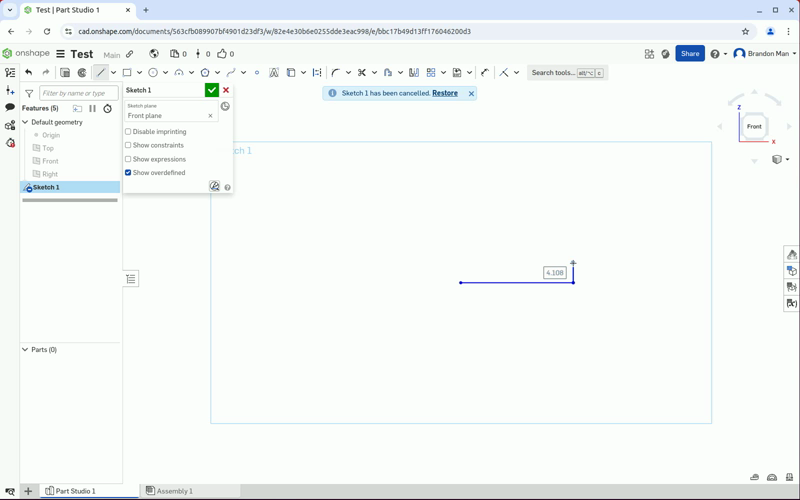
mouse_move(502, 262)
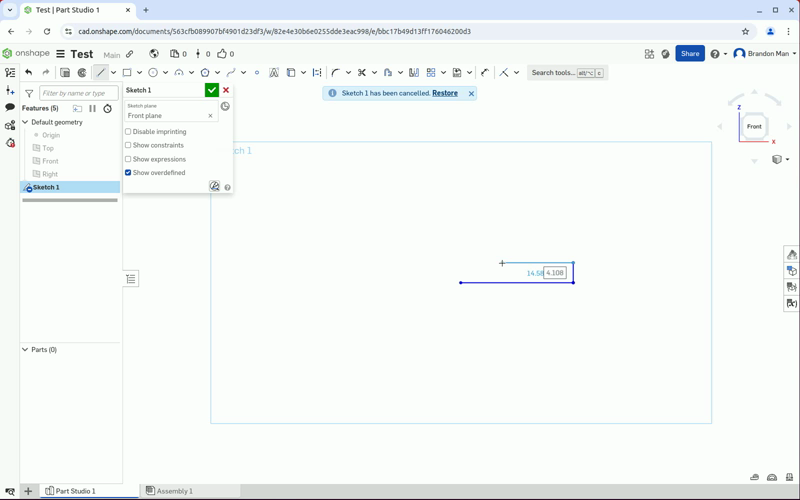
click(502, 262)
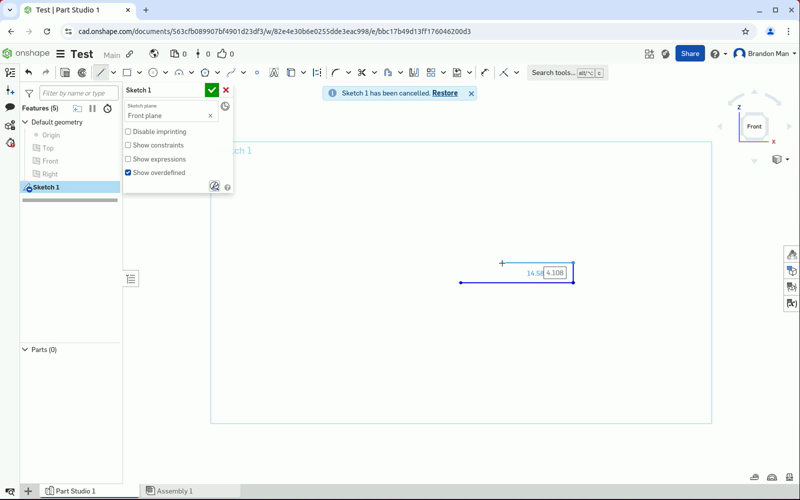
key_up(shift)
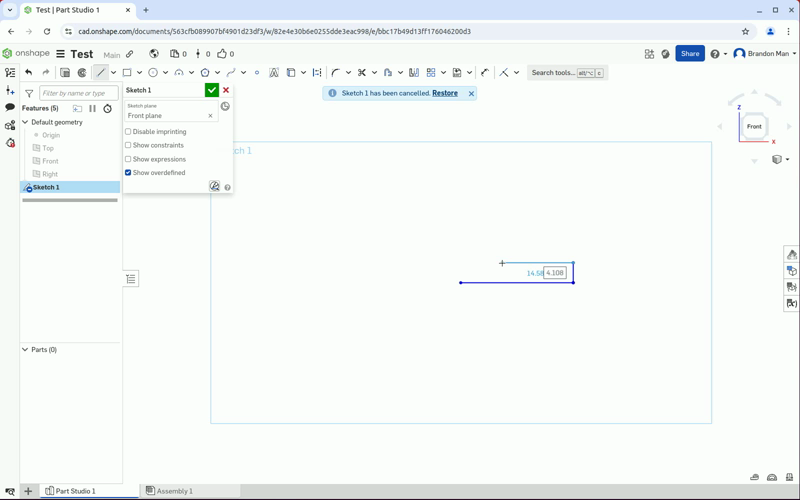
key_down(shift)
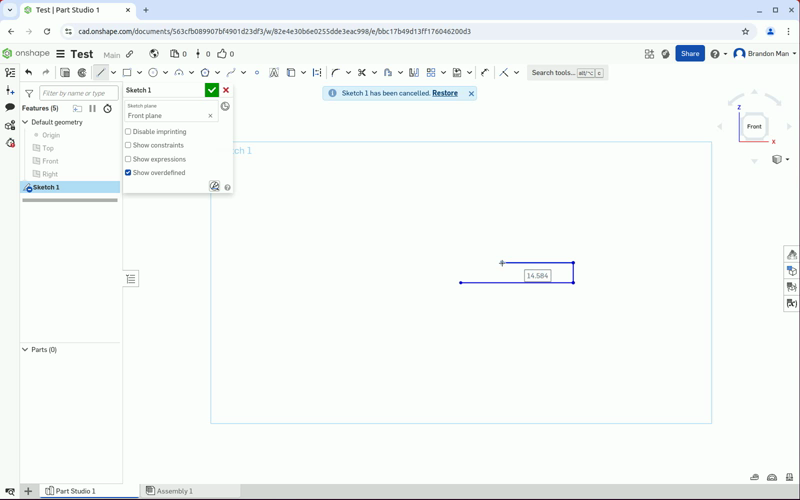
mouse_move(532, 262)
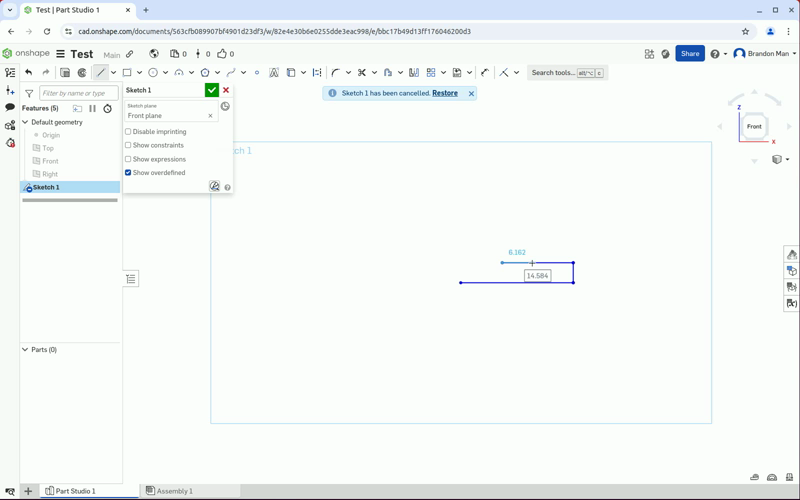
mouse_move(502, 221)
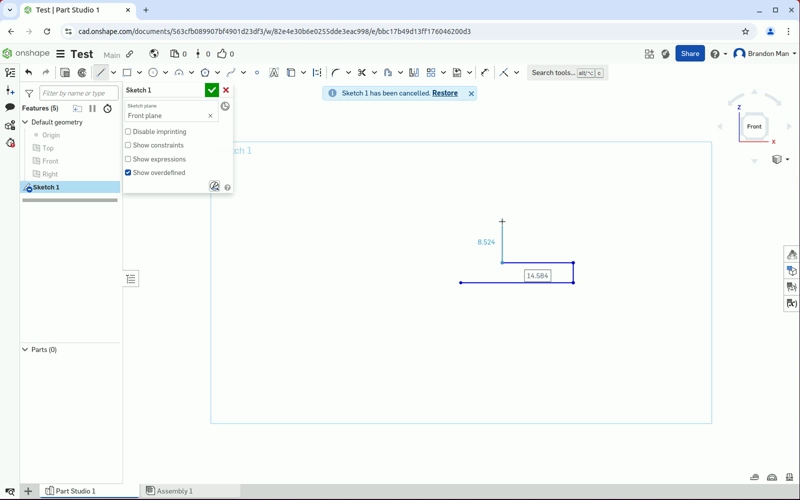
click(502, 221)
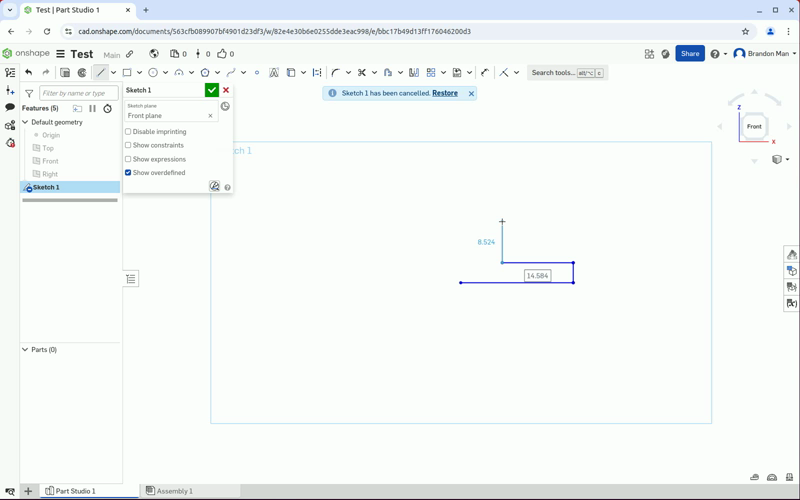
key_up(shift)
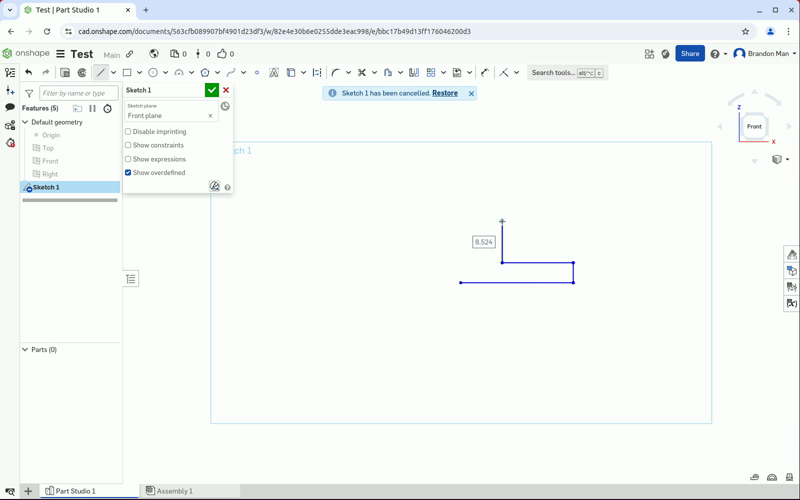
key_down(shift)
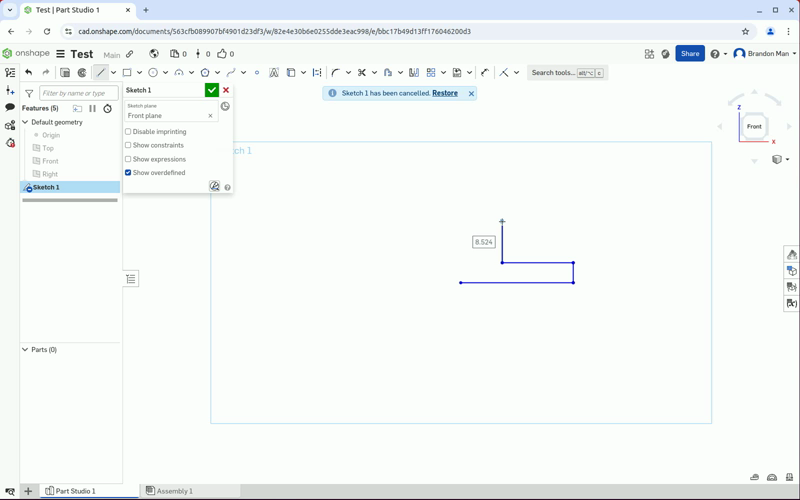
mouse_move(532, 221)
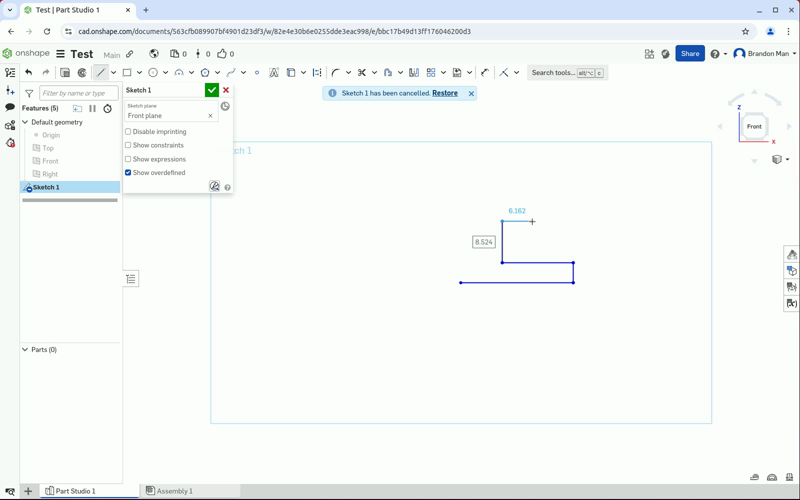
mouse_move(460, 221)
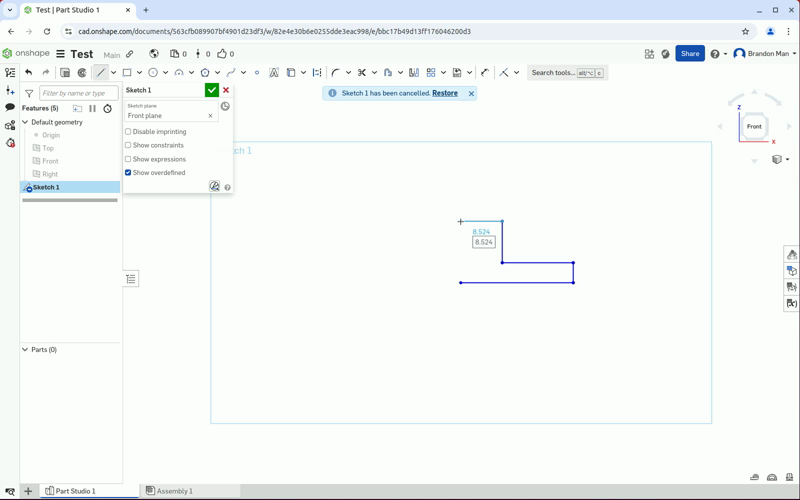
click(460, 221)
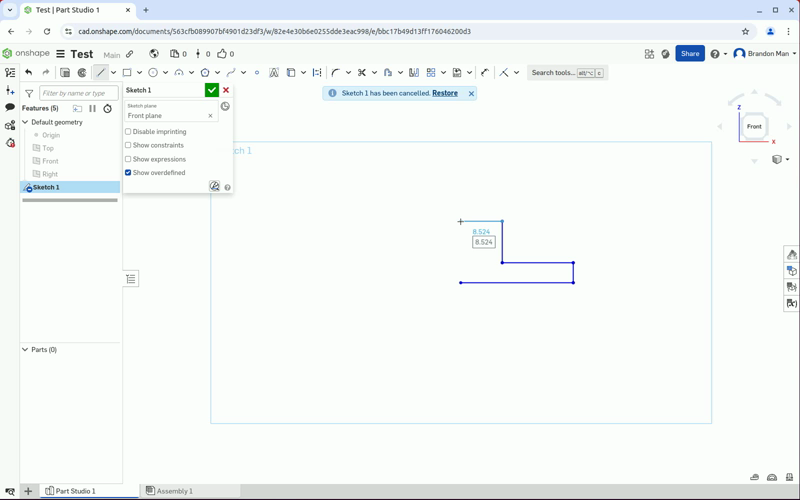
key_up(shift)
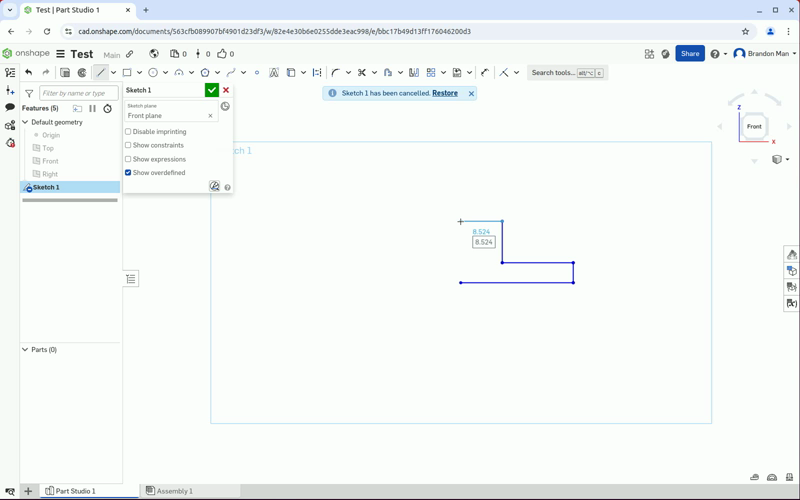
key_down(shift)
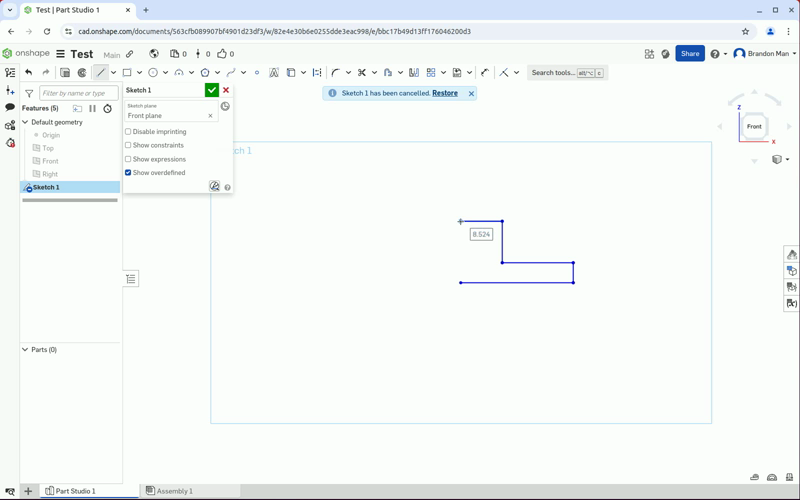
mouse_move(460, 282)
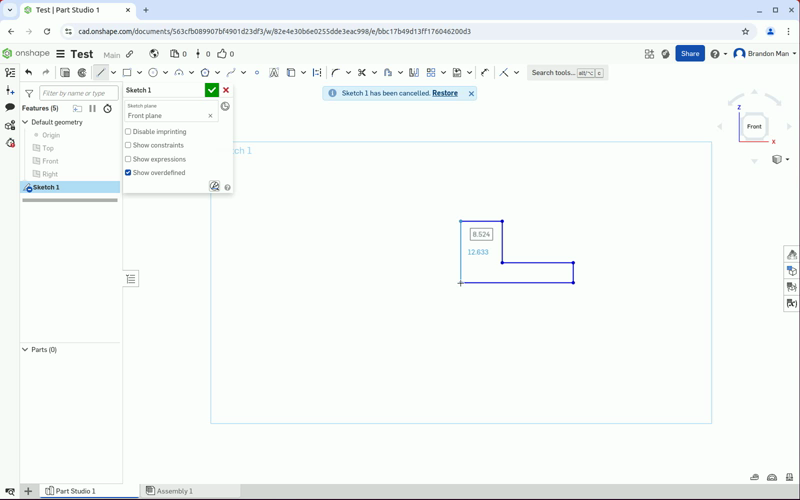
key_up(shift)
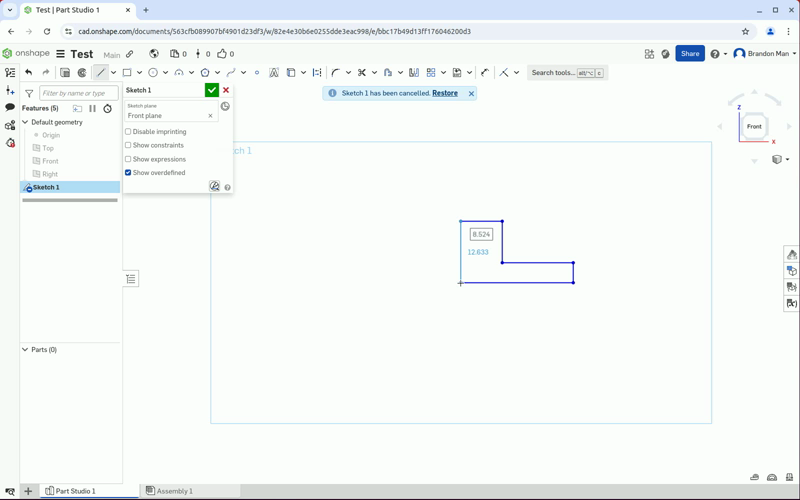
click(460, 282)
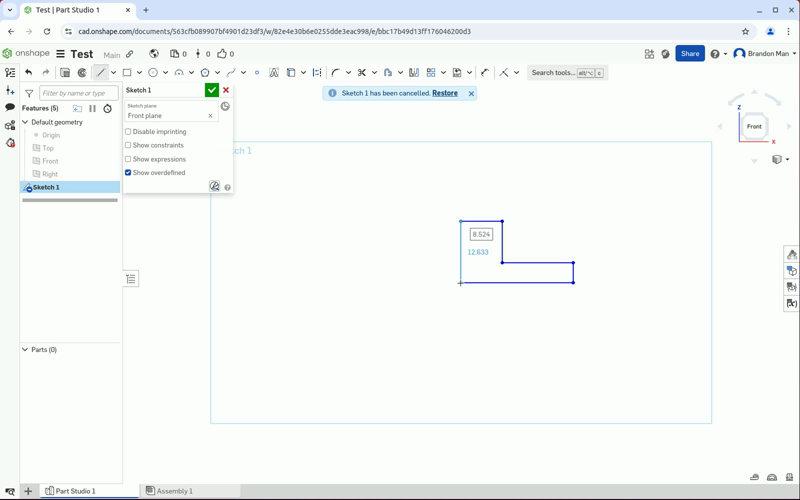
key(esc)
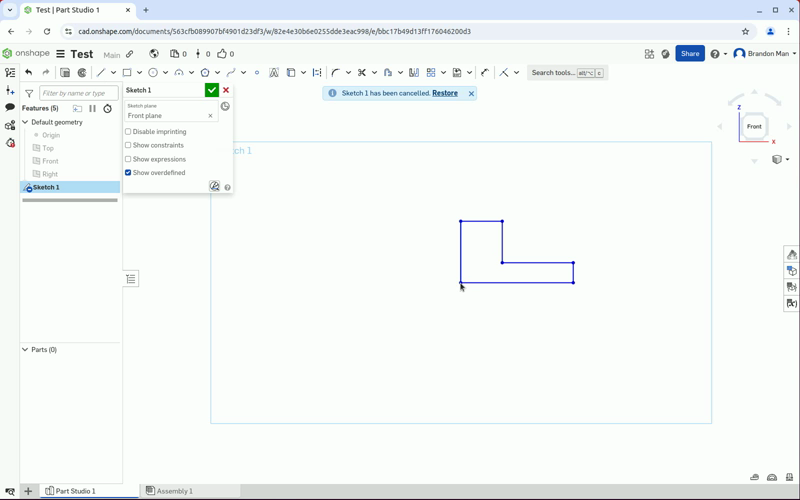
mouse_move(506, 268)
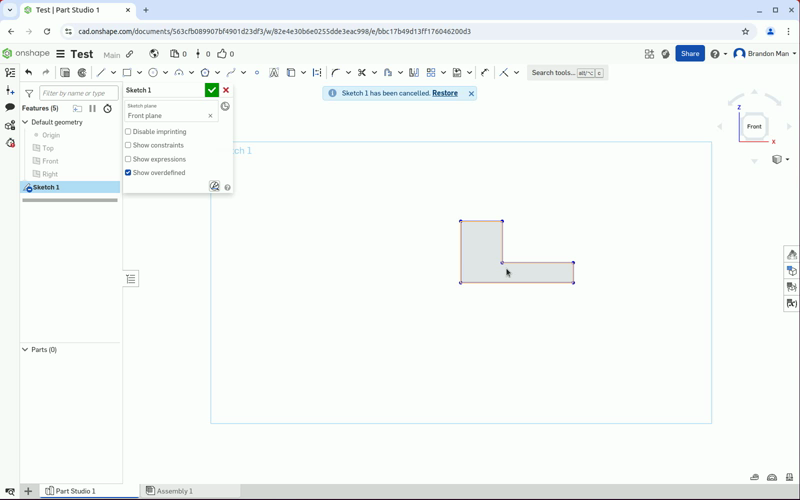
click(506, 268)
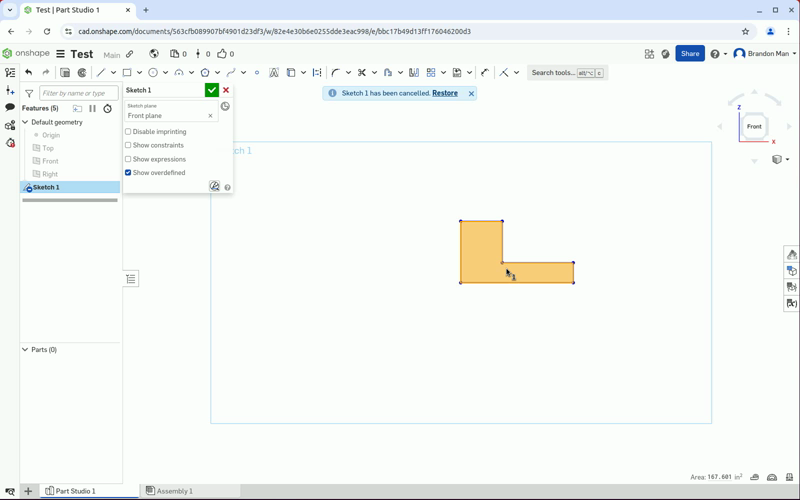
mouse_move(73, 352)
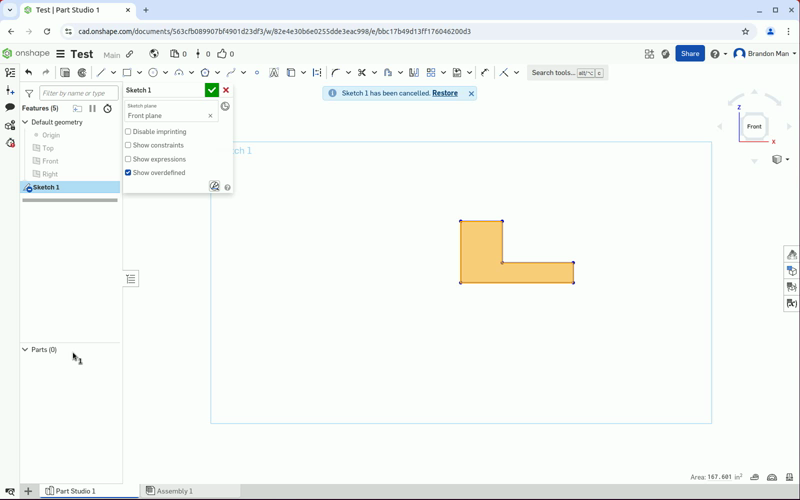
key(shift+y)
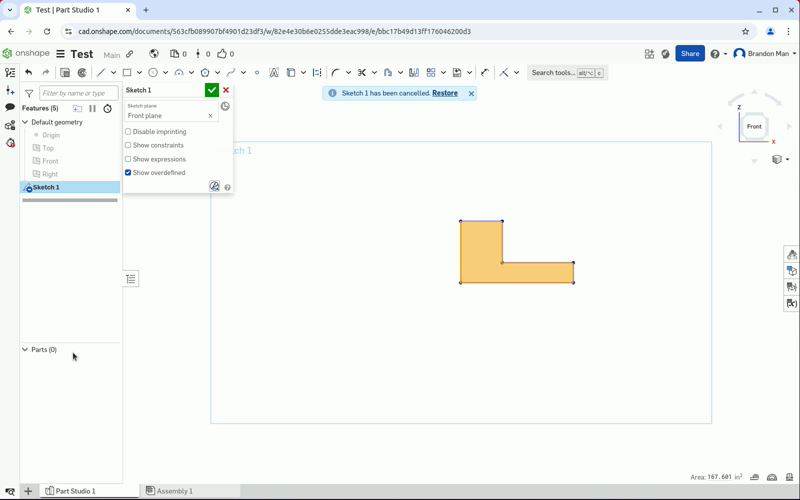
key(shift+e)
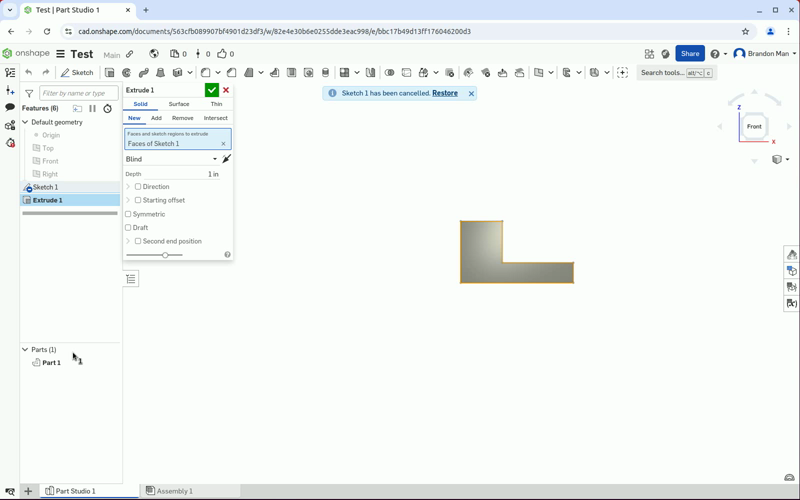
mouse_move(143, 106)
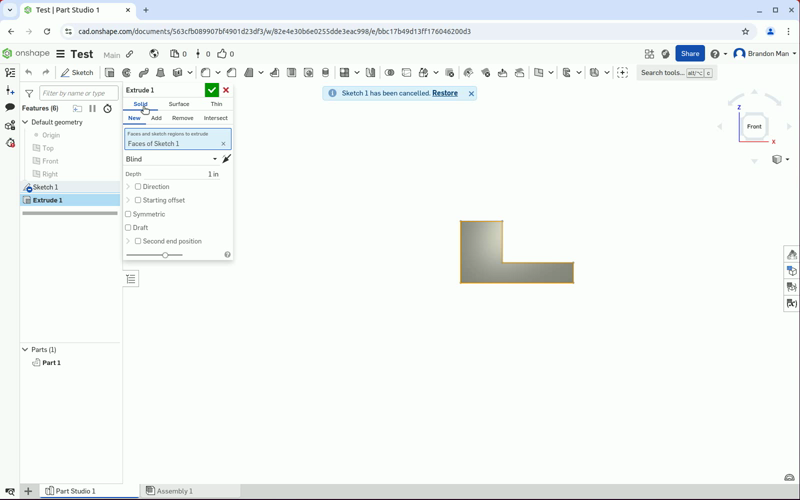
click(143, 106)
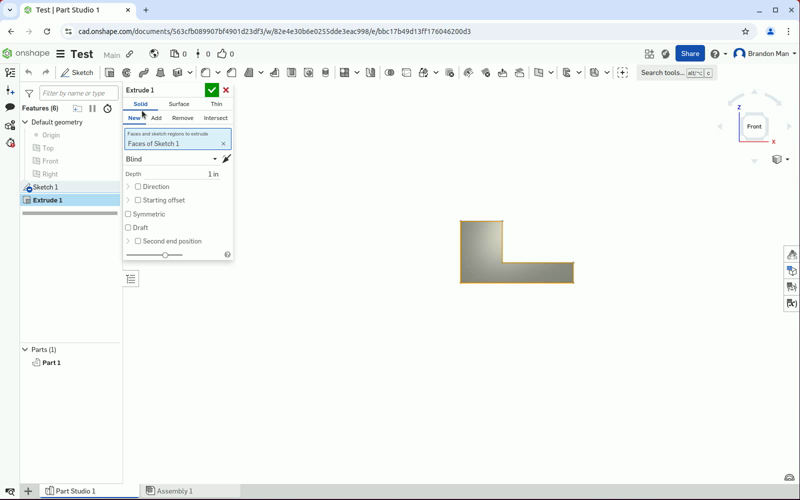
mouse_move(137, 120)
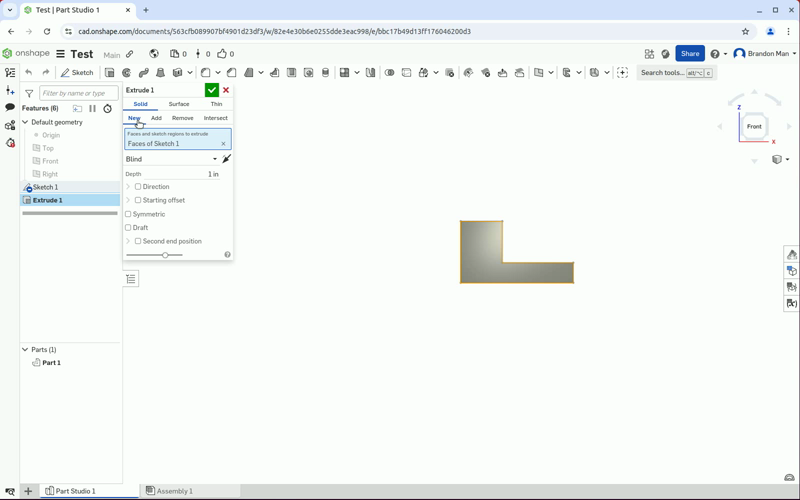
click(137, 120)
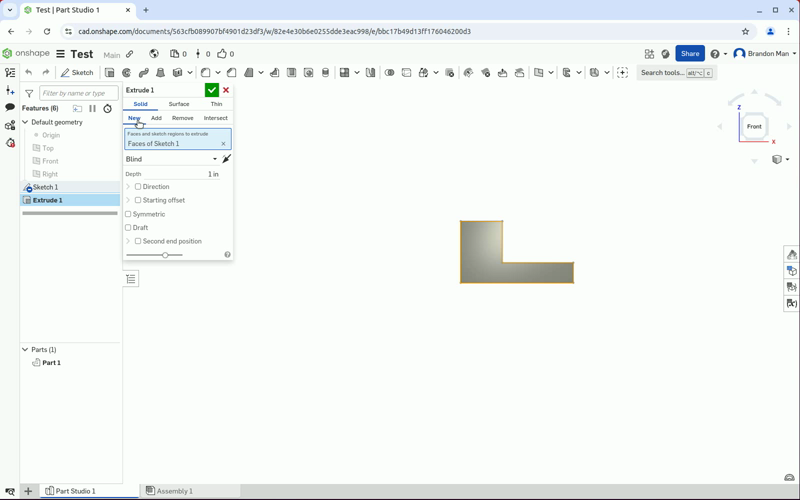
key(tab, 4)
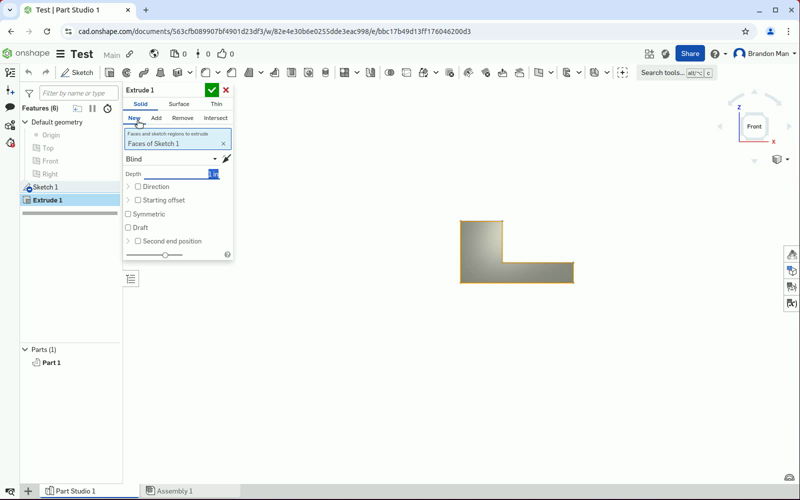
text(8.425)
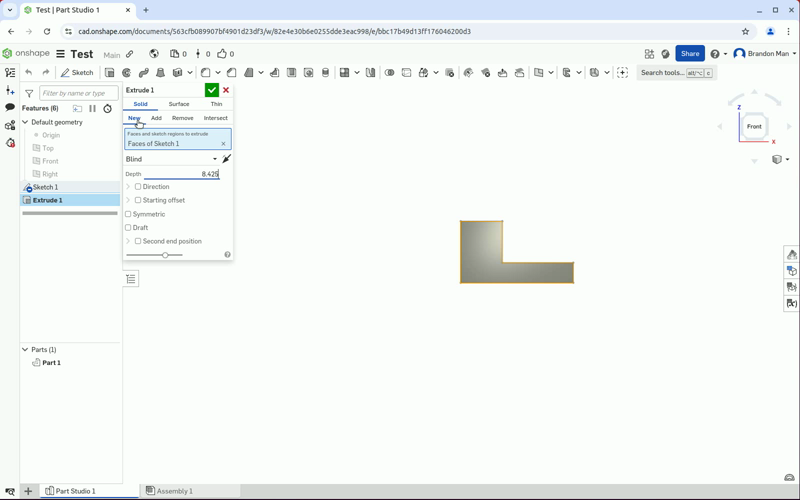
key(enter)
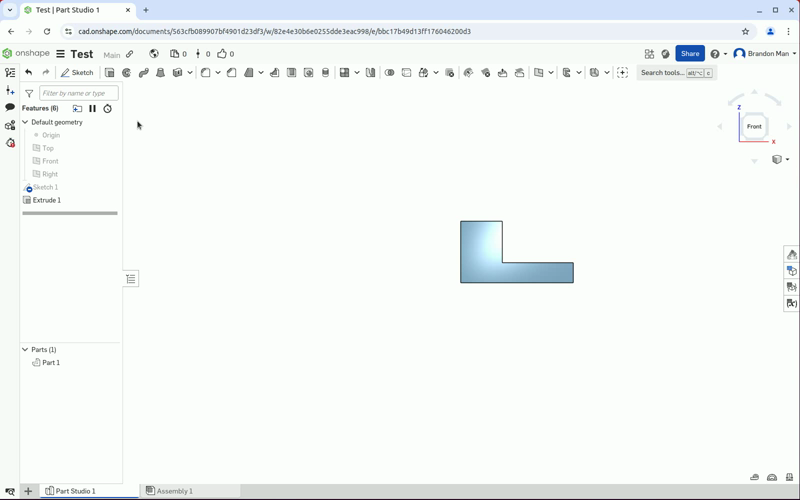
key(shift+h)
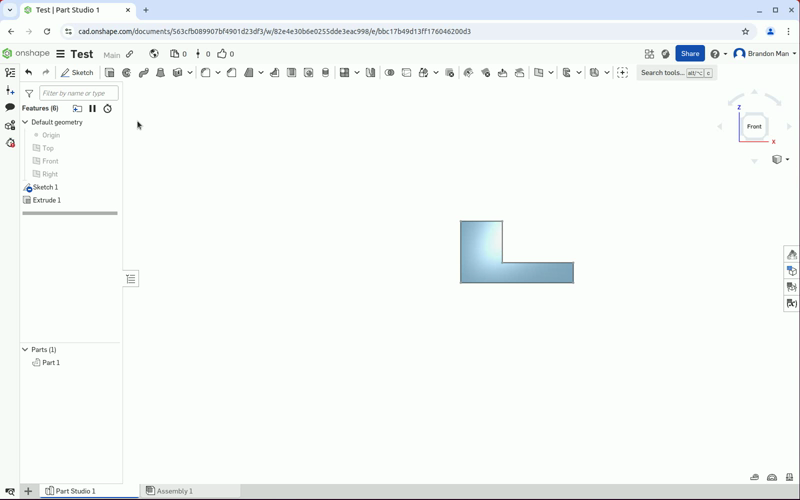
key(shift+h)
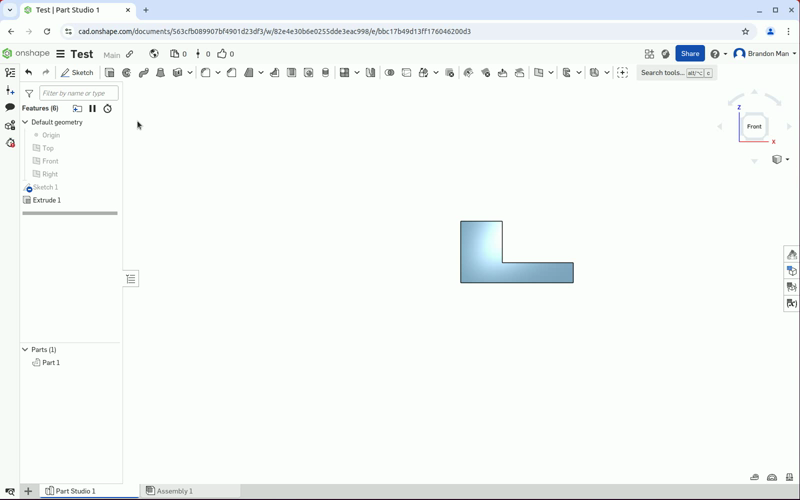
mouse_move(73, 189)
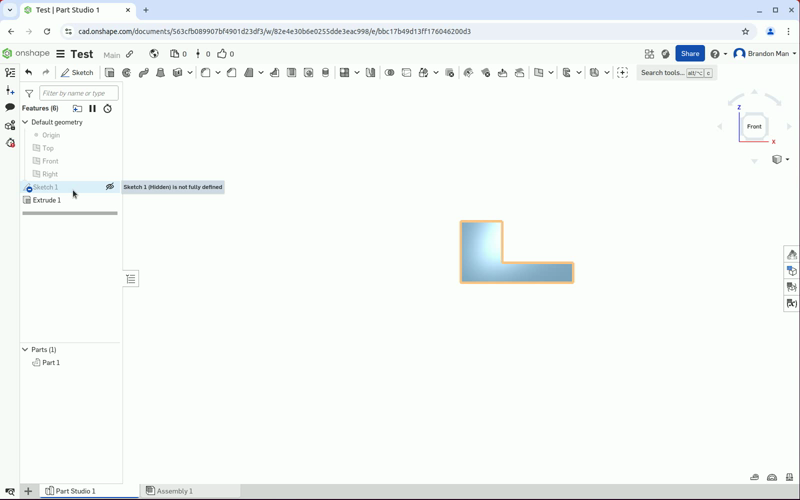
click(73, 189)
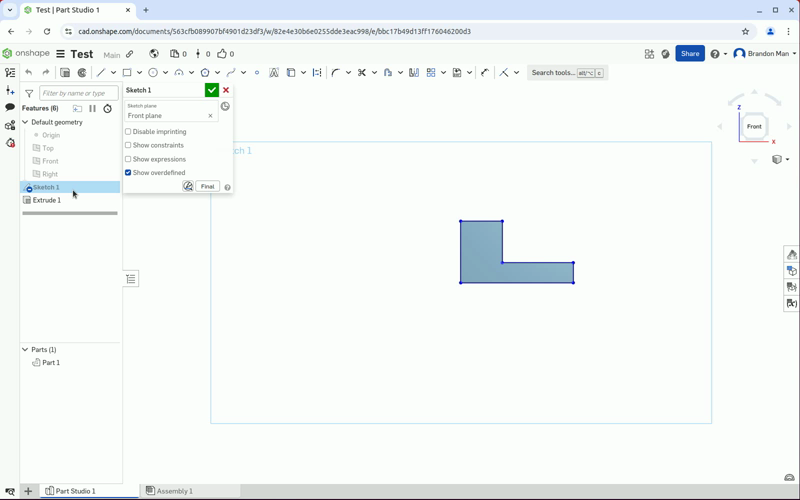
mouse_move(229, 92)
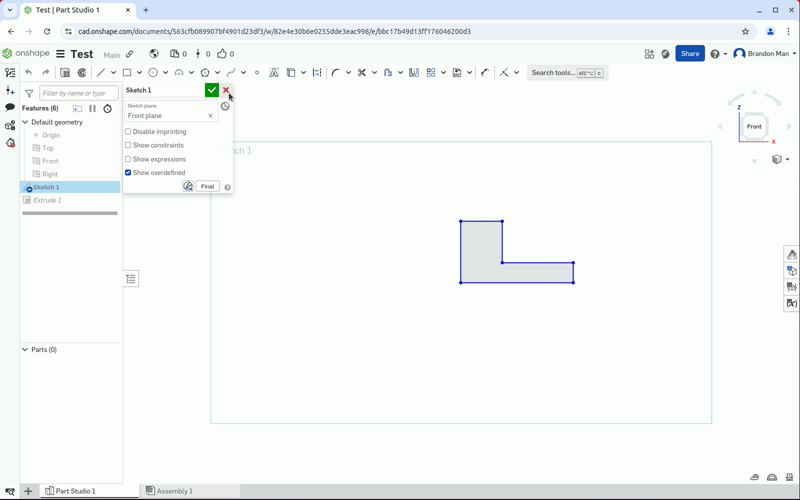
click(229, 92)
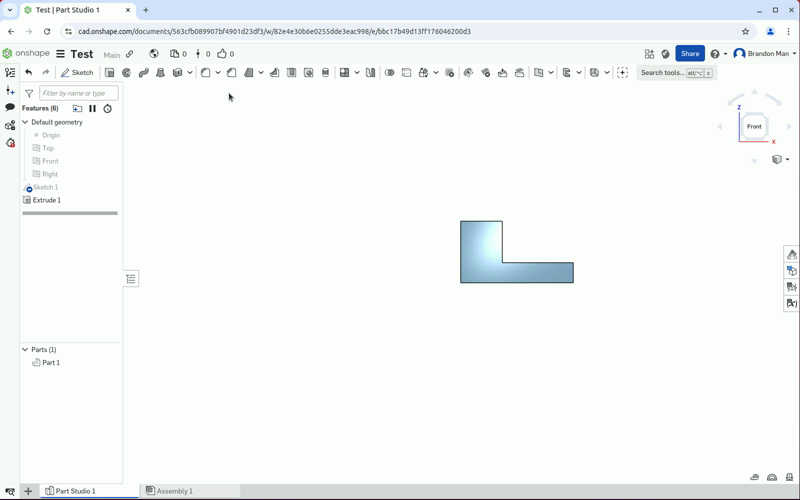
mouse_move(541, 75)
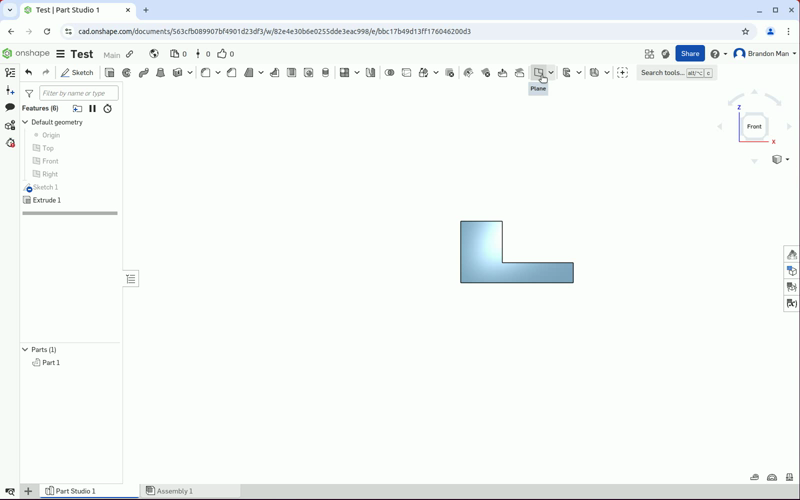
click(541, 75)
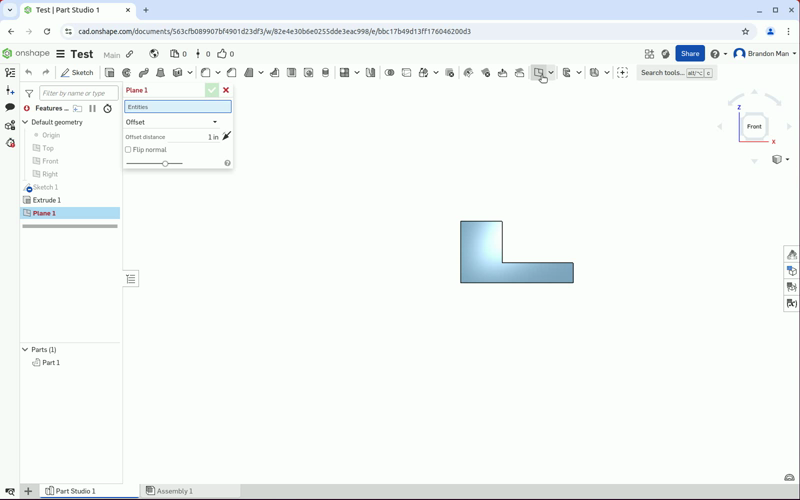
mouse_move(73, 163)
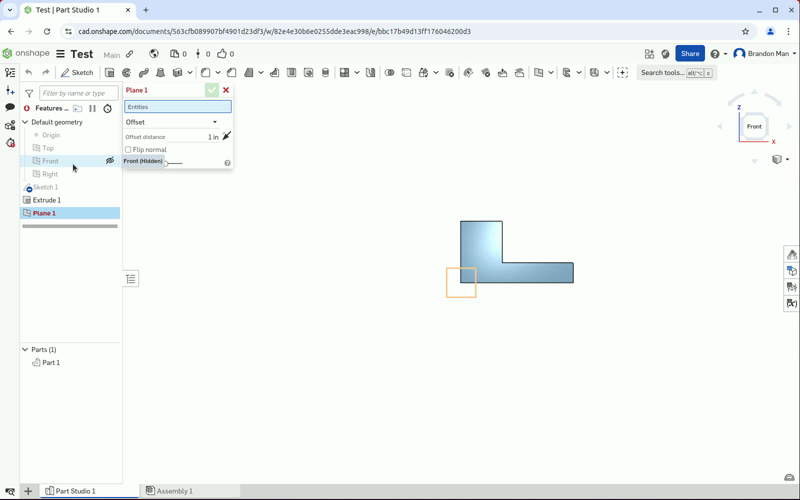
click(73, 163)
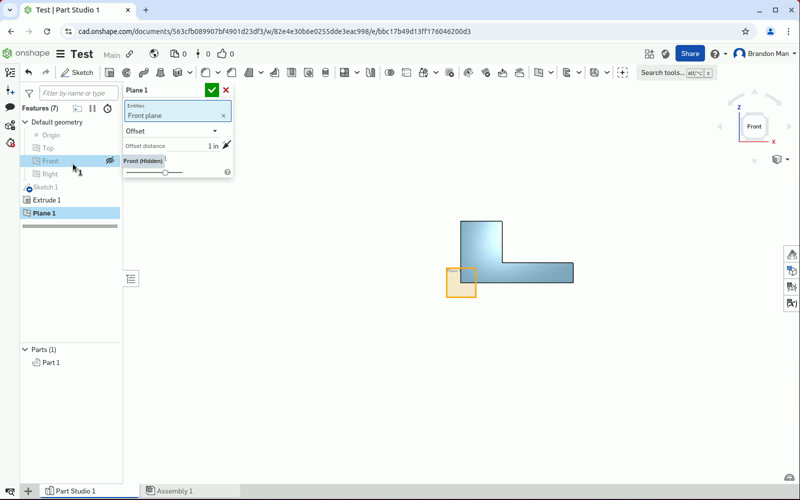
key(tab, 2)
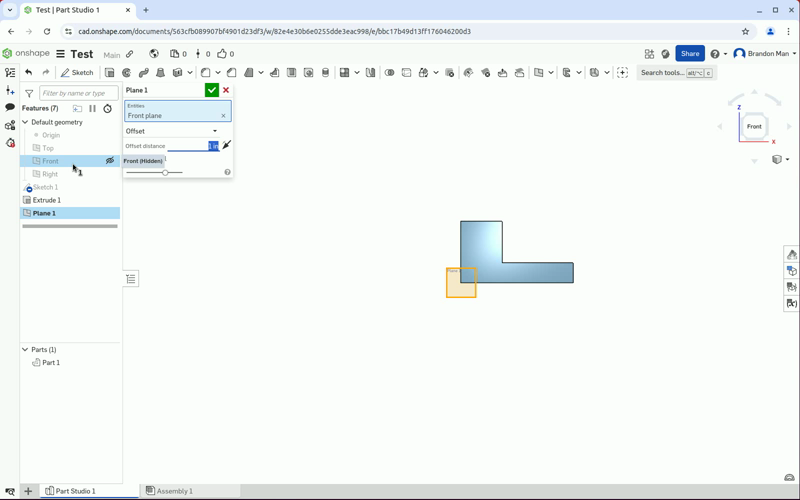
text(8.411)
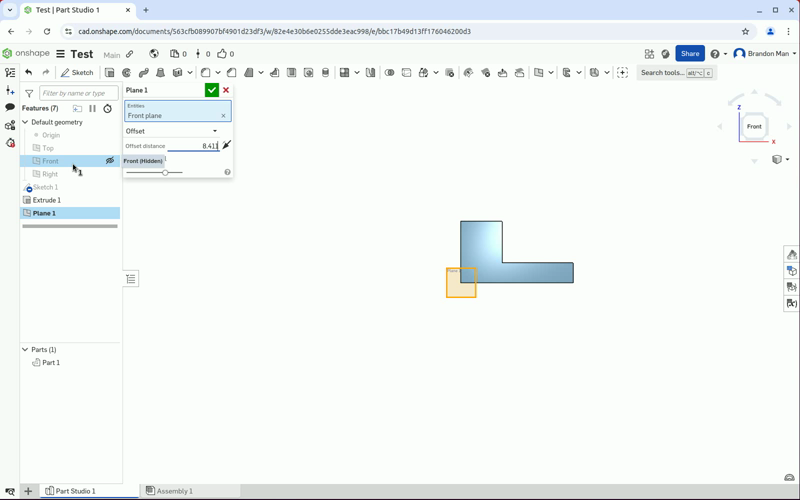
key(enter, 2)
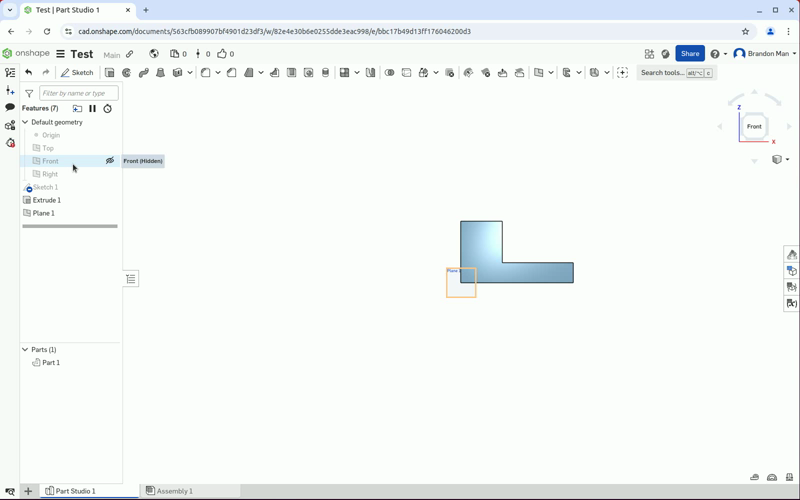
key(shift+s)
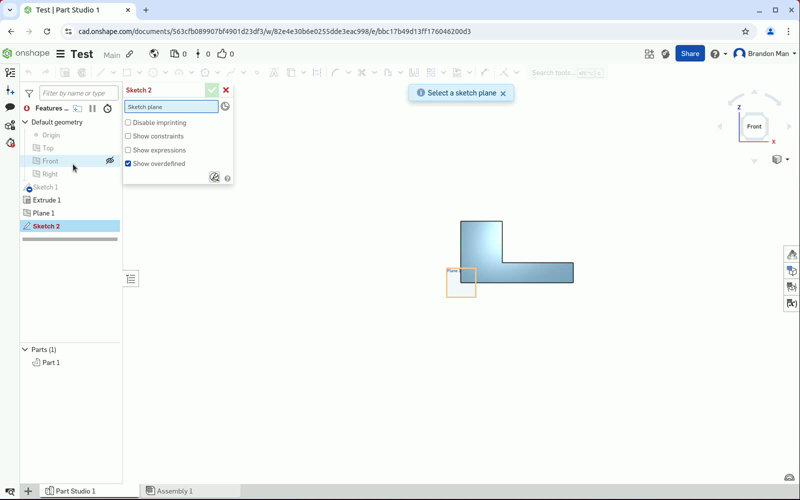
mouse_move(73, 215)
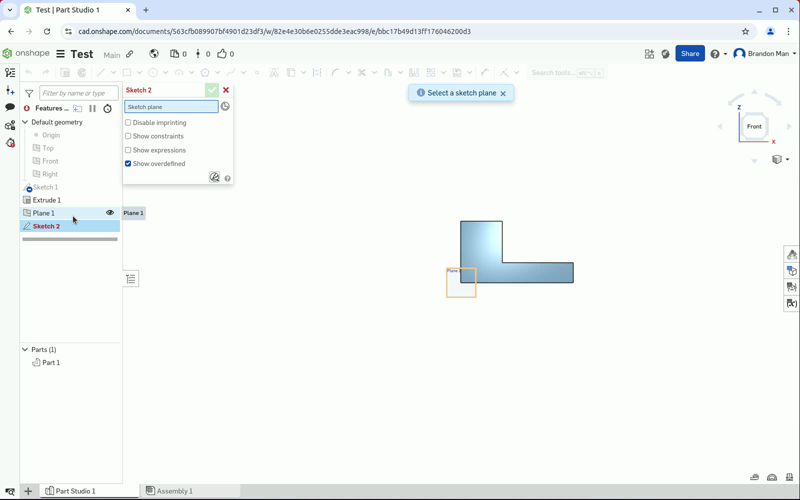
click(73, 215)
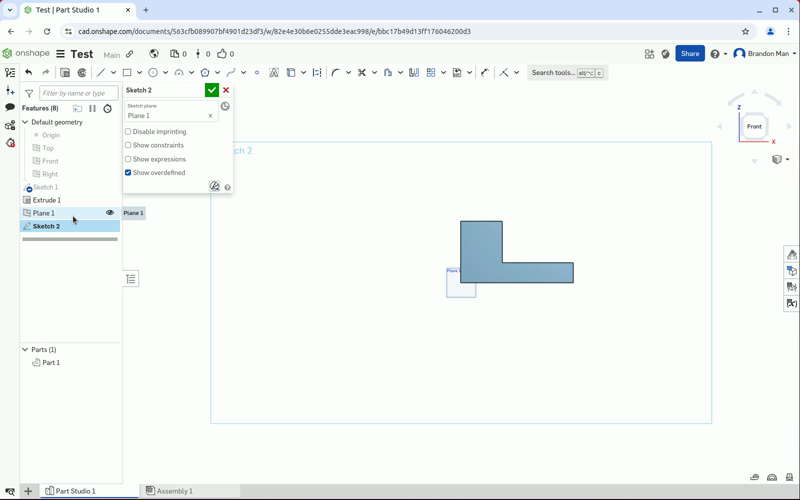
mouse_move(73, 352)
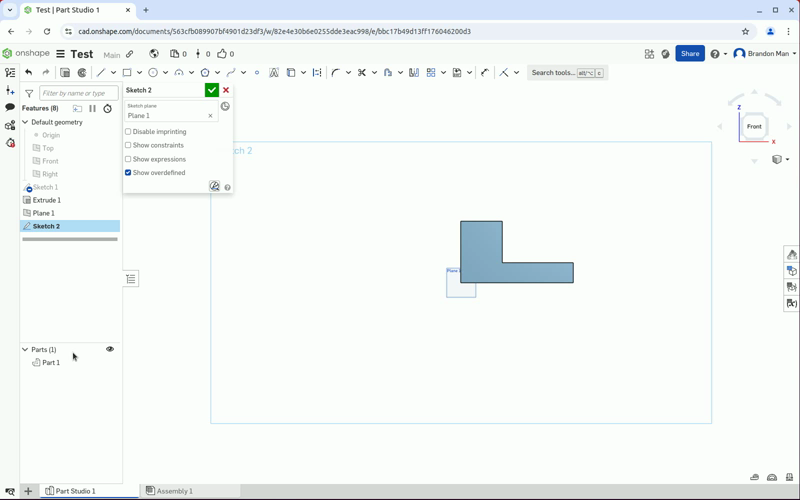
key(y)
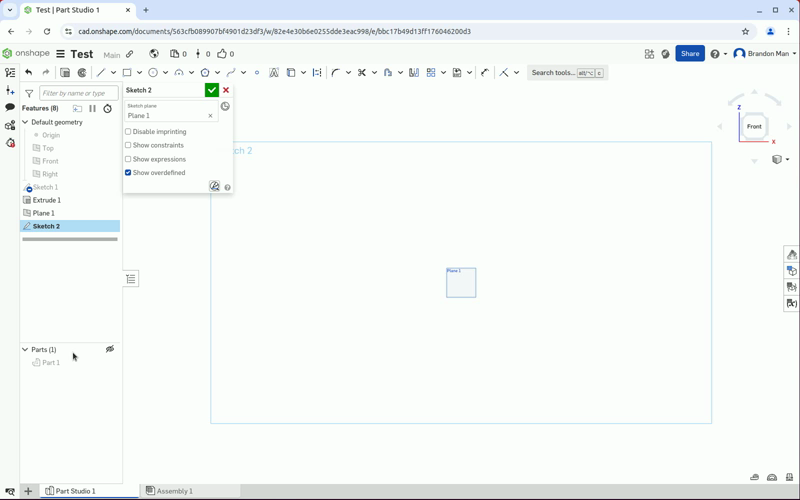
key(c)
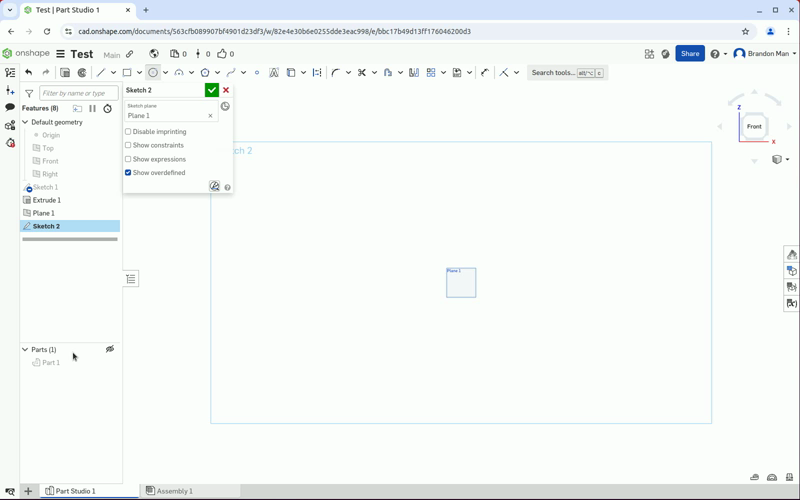
key_down(shift)
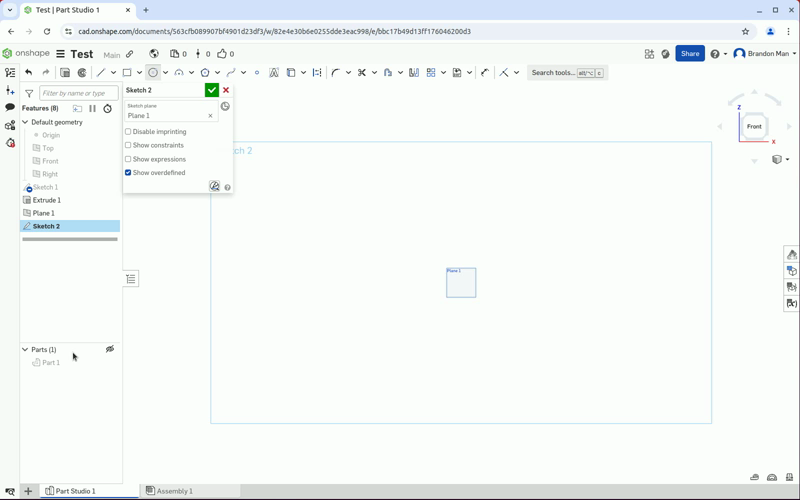
mouse_move(479, 240)
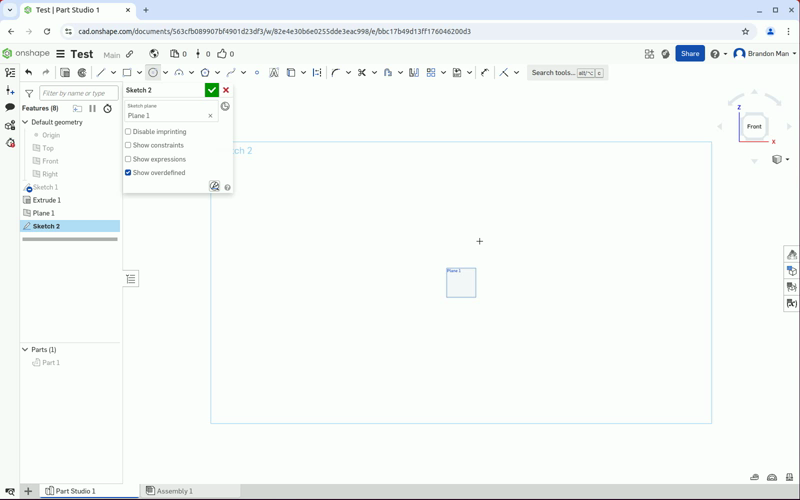
click(479, 240)
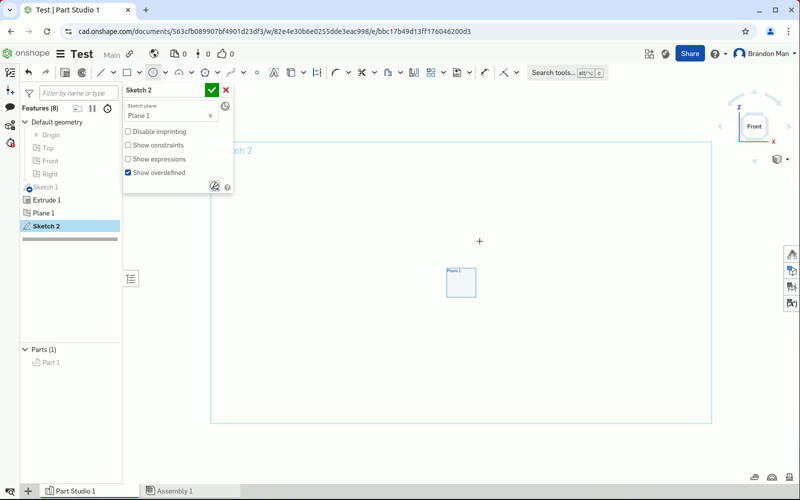
key_up(shift)
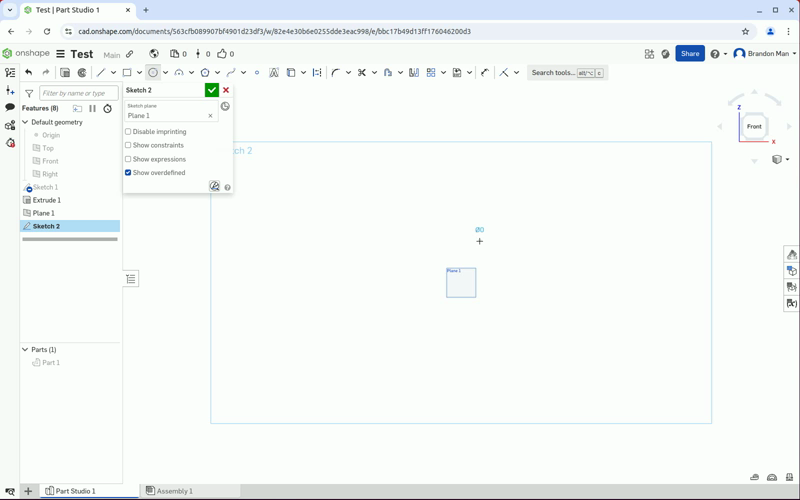
mouse_move(490, 240)
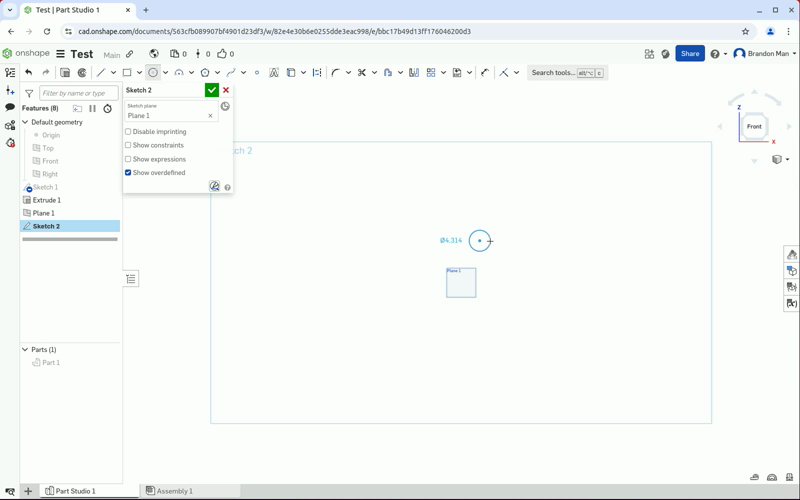
click(490, 240)
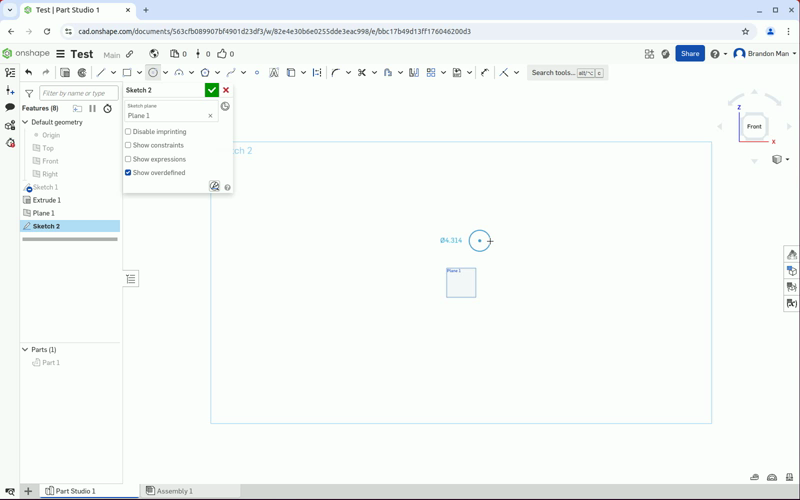
key(esc)
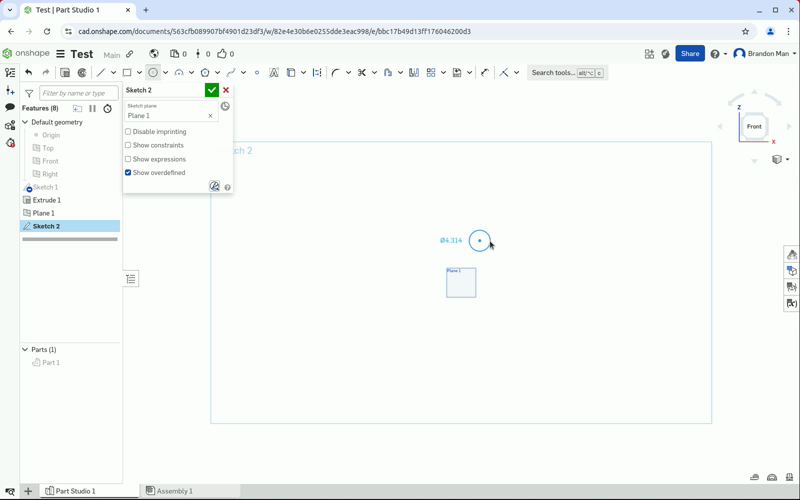
mouse_move(484, 247)
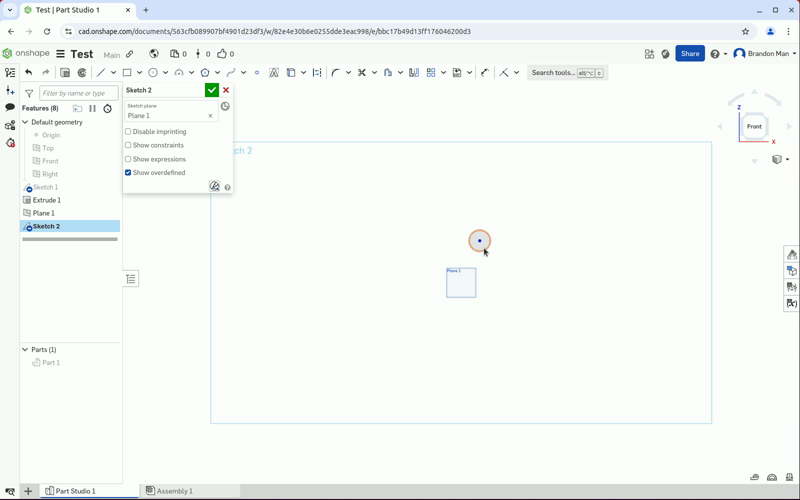
scroll(6)
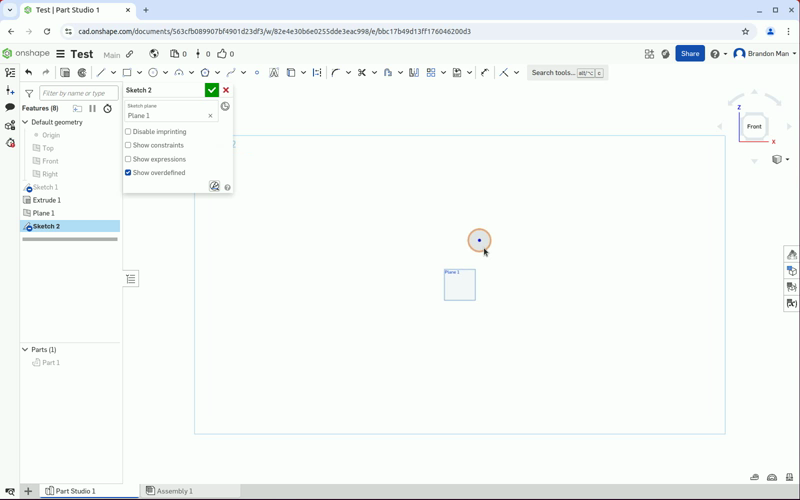
scroll(6)
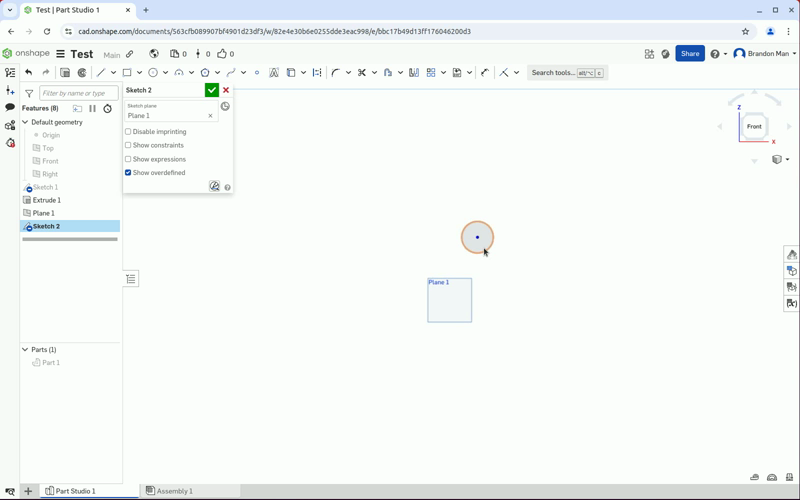
scroll(6)
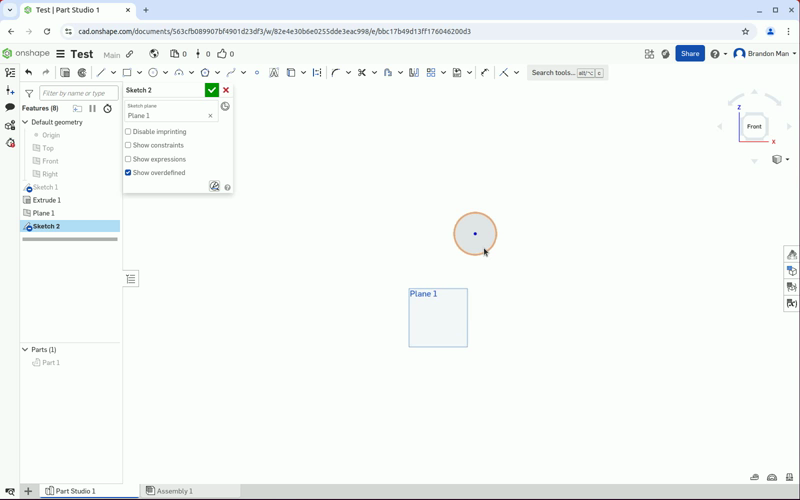
scroll(6)
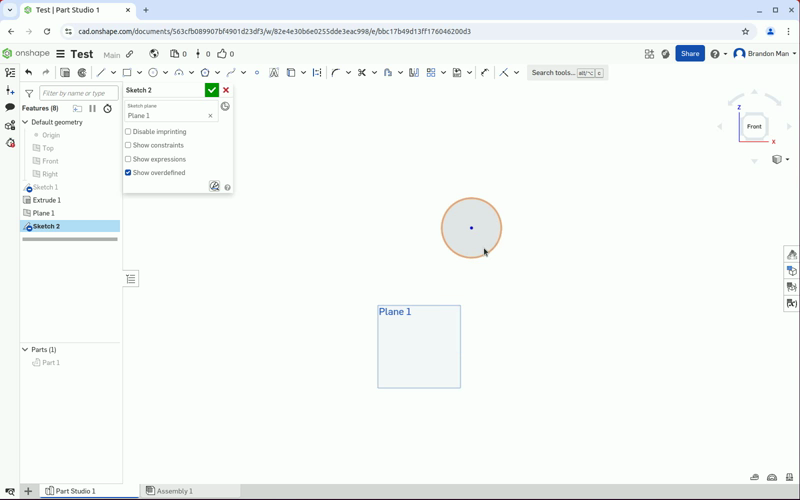
scroll(6)
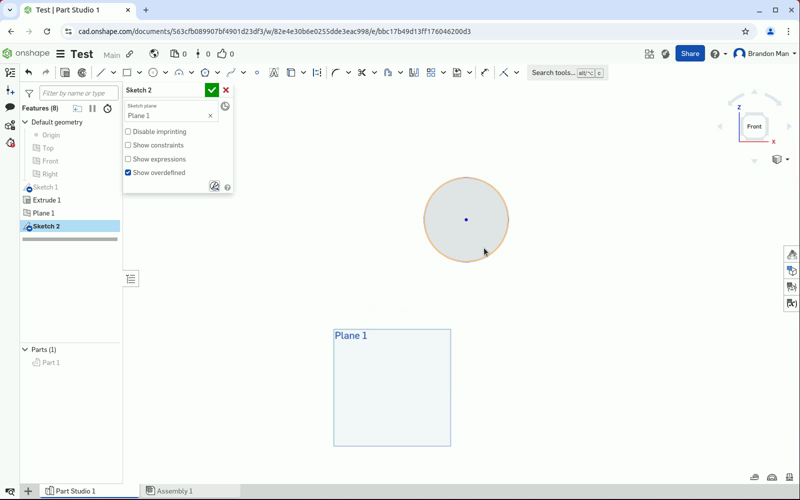
scroll(6)
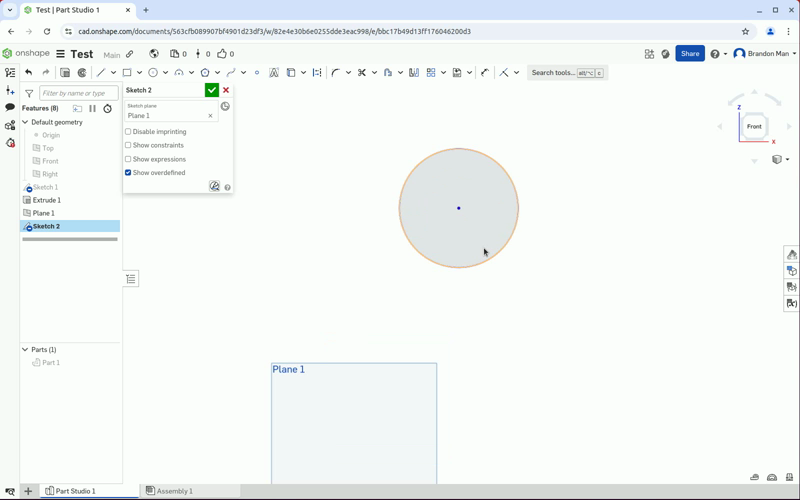
scroll(6)
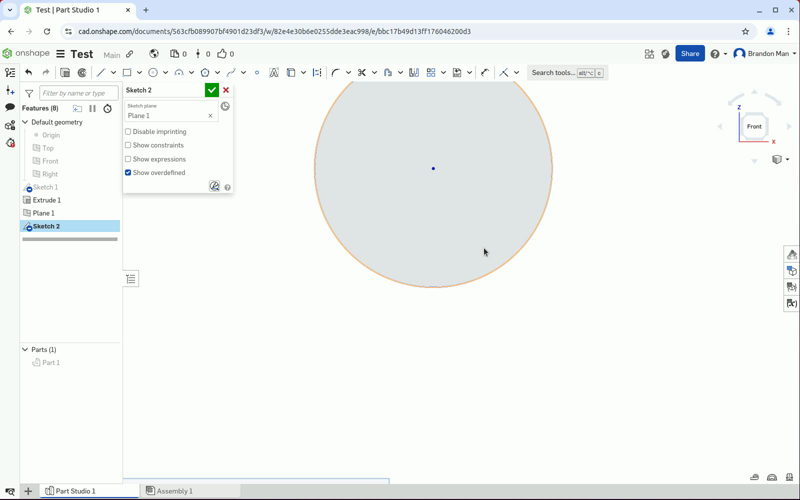
click(484, 247)
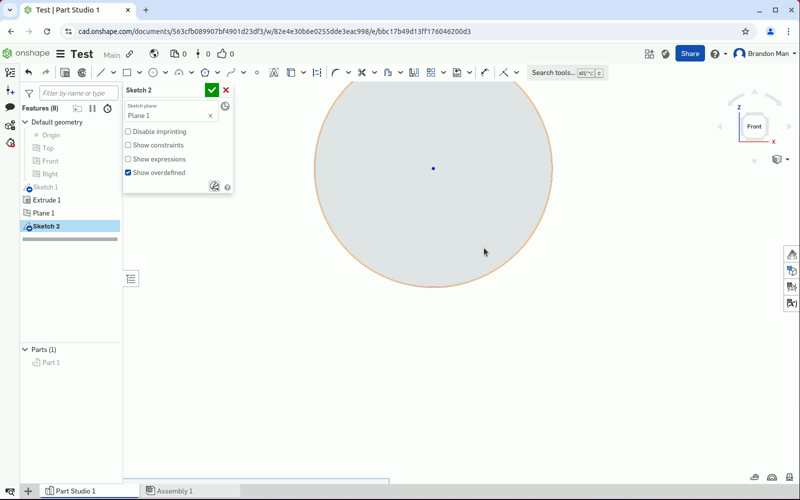
scroll(-6)
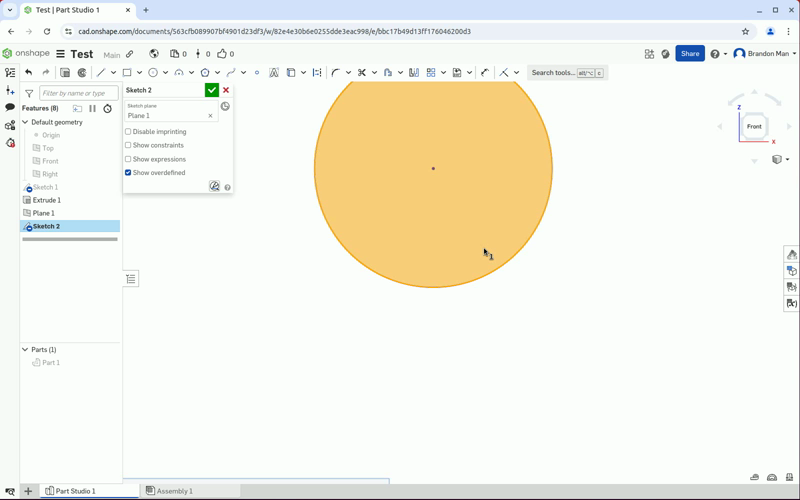
scroll(-6)
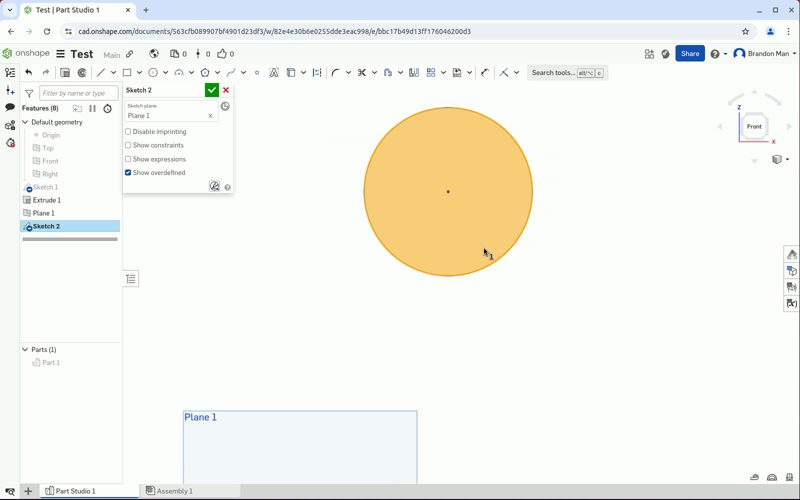
scroll(-6)
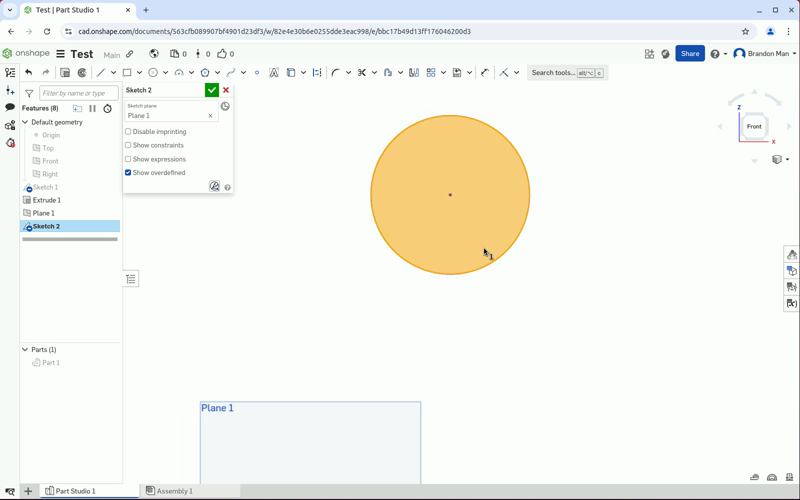
scroll(-6)
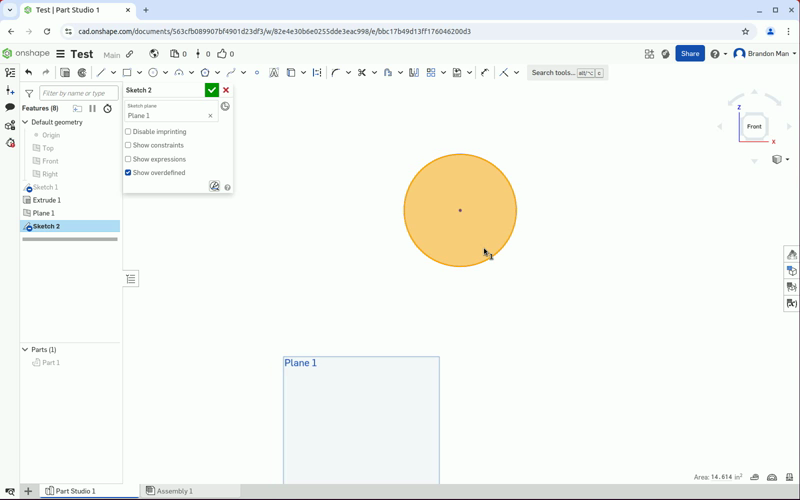
scroll(-6)
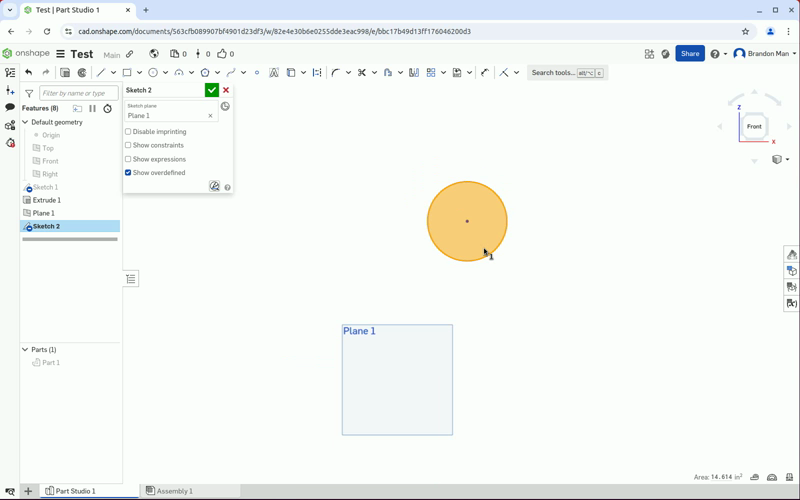
scroll(-6)
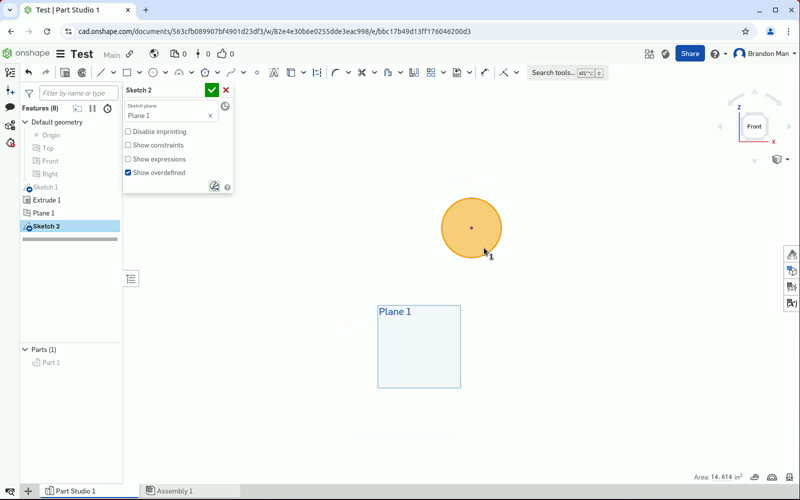
scroll(-6)
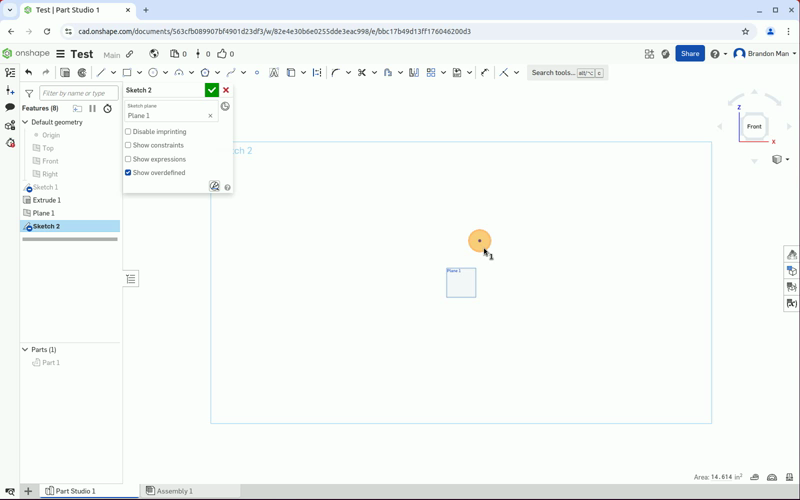
mouse_move(73, 352)
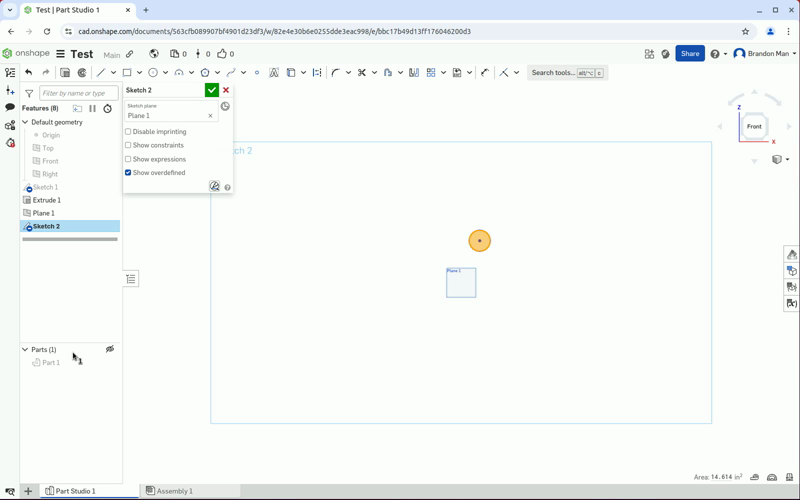
key(shift+y)
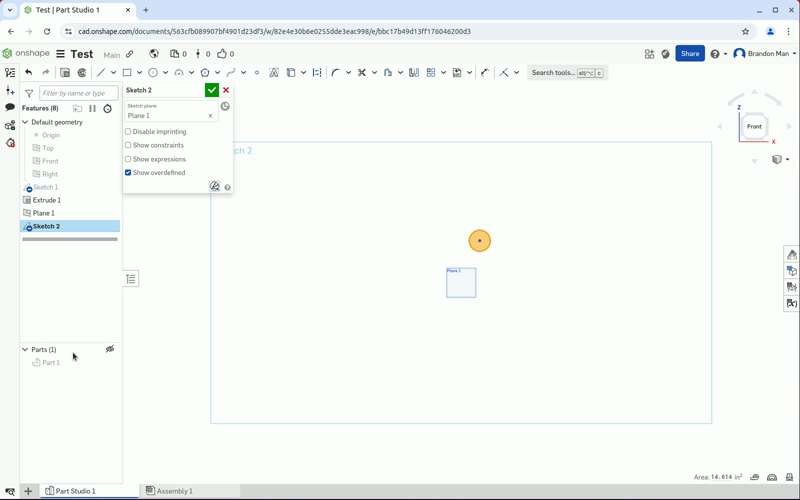
key(shift+e)
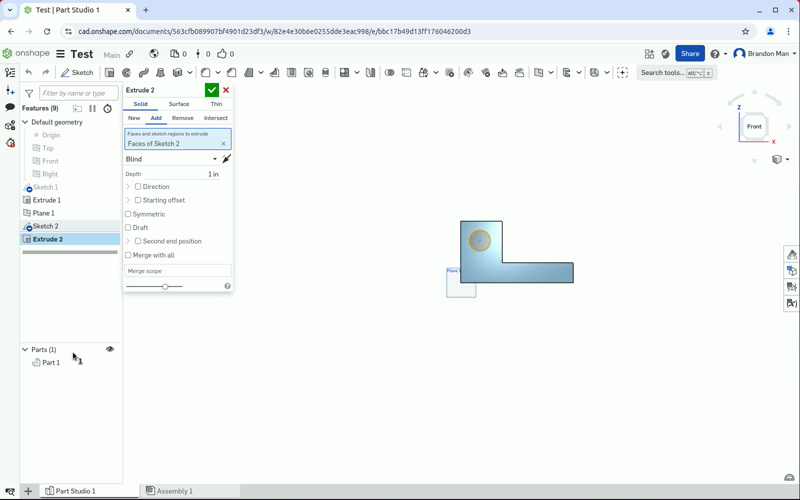
mouse_move(143, 106)
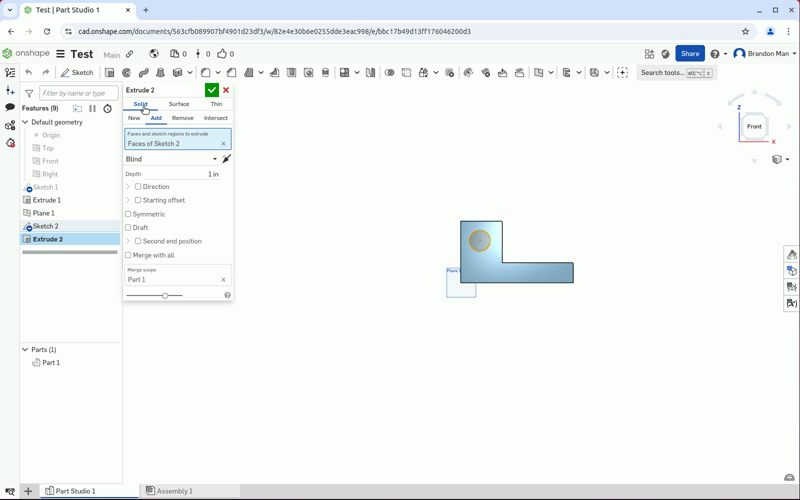
click(143, 106)
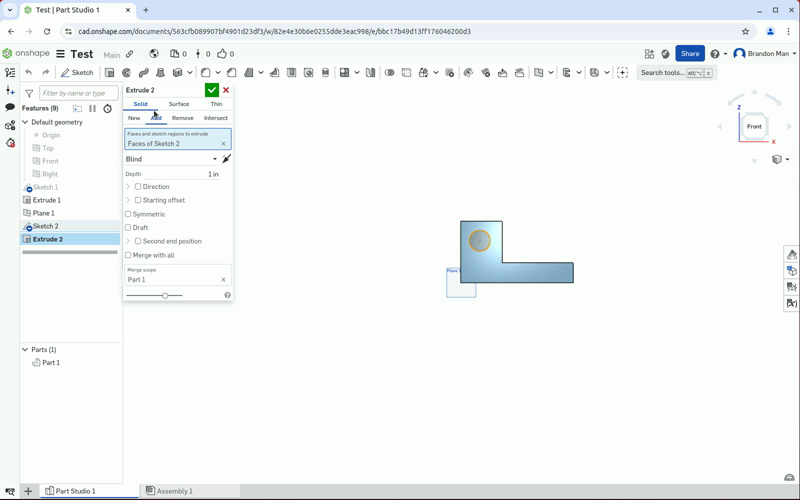
mouse_move(186, 120)
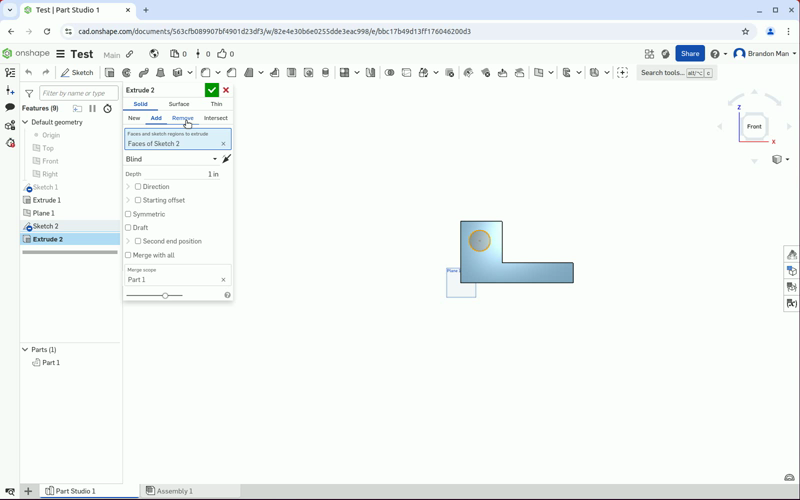
click(186, 120)
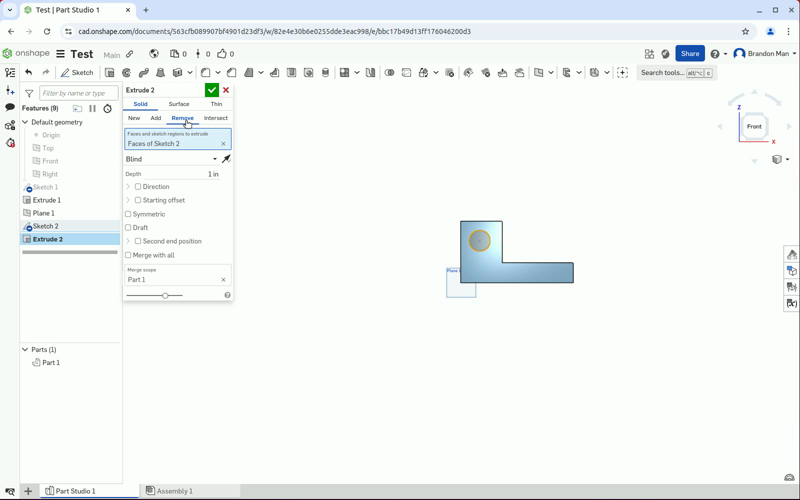
key(tab, 4)
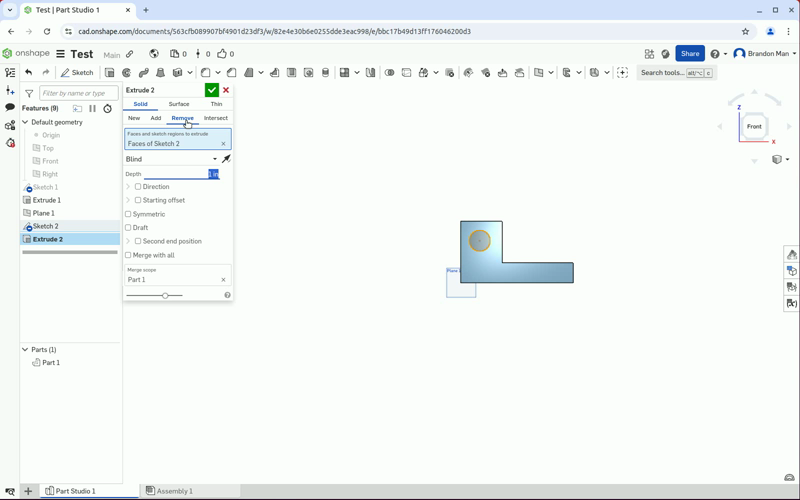
text(8.425)
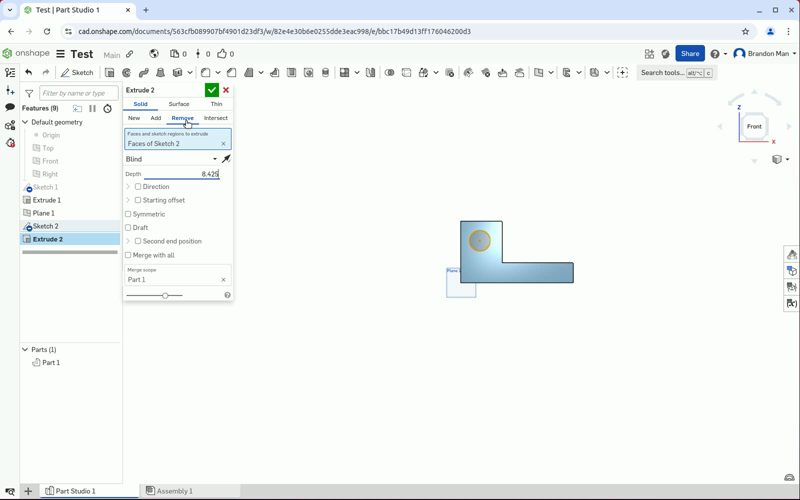
key(tab, 6)
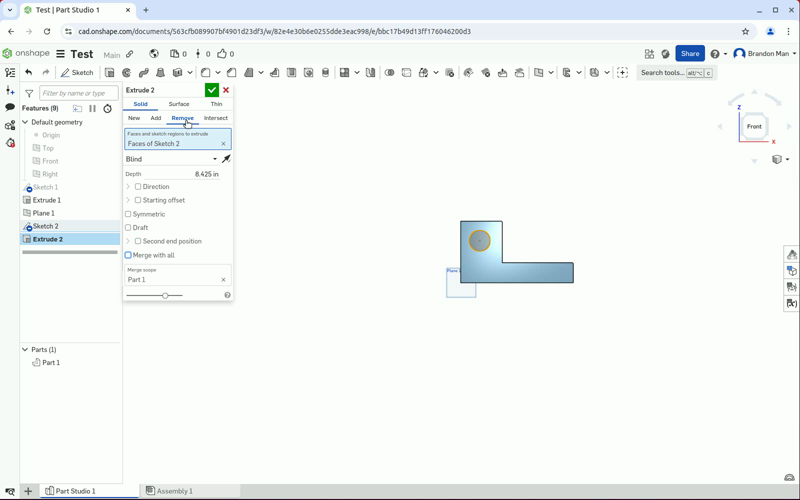
key(space)
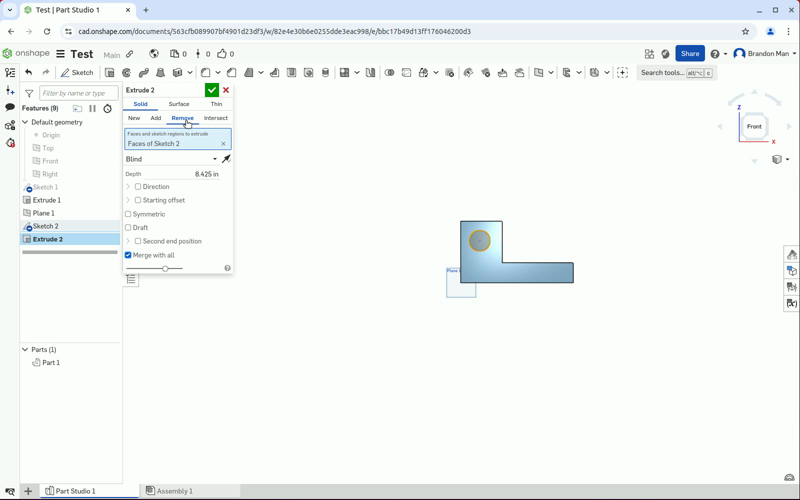
key(enter)
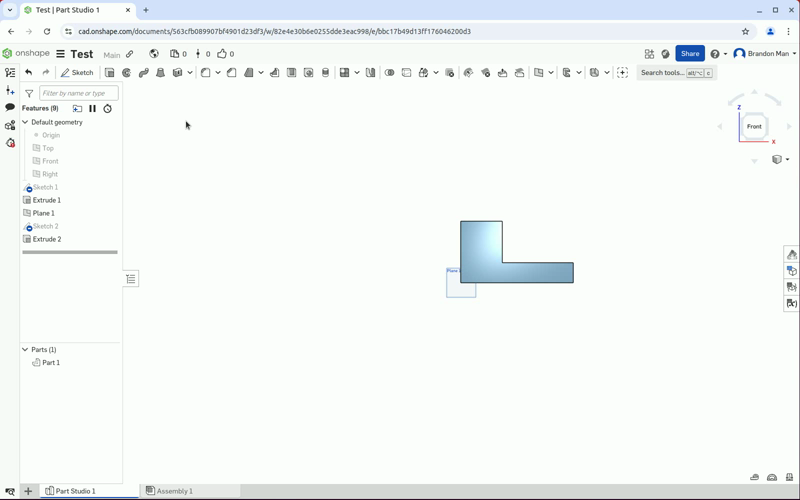
key(shift+h)
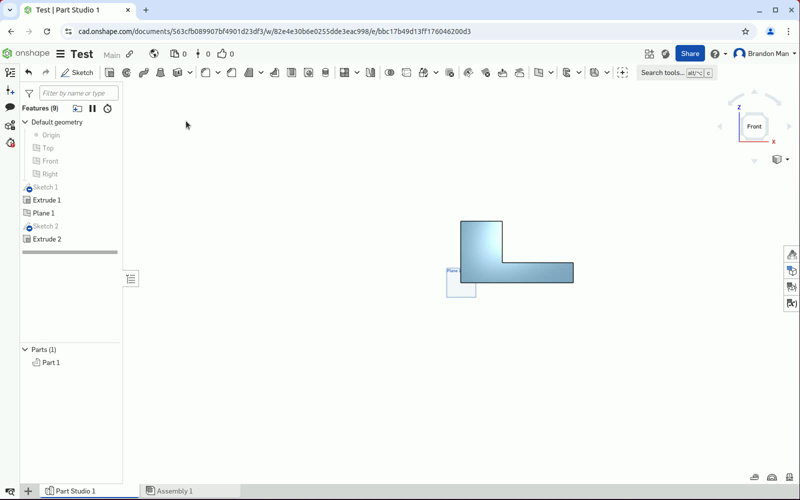
key(shift+h)
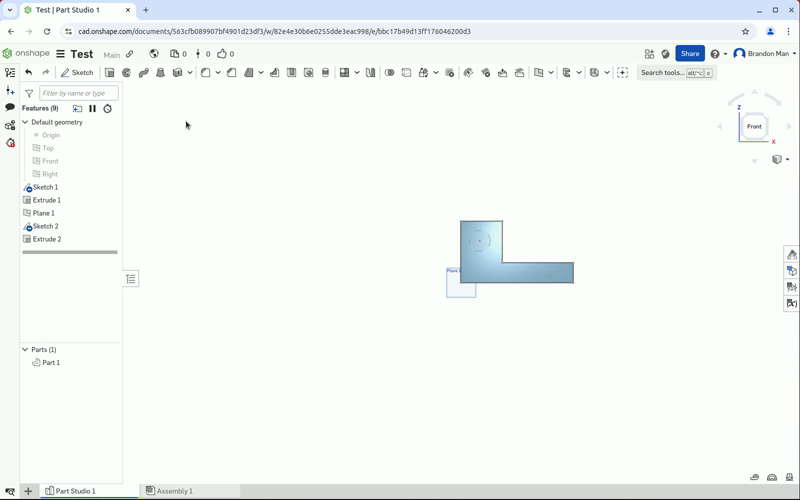
key(shift+7)
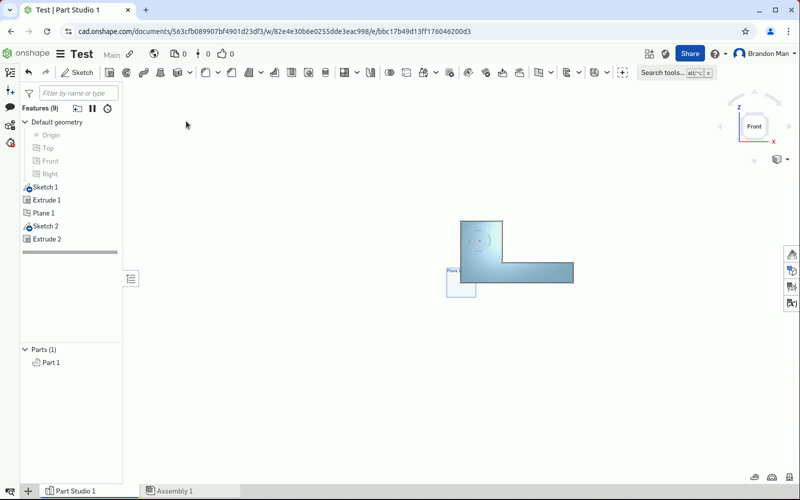
key(left, 2)
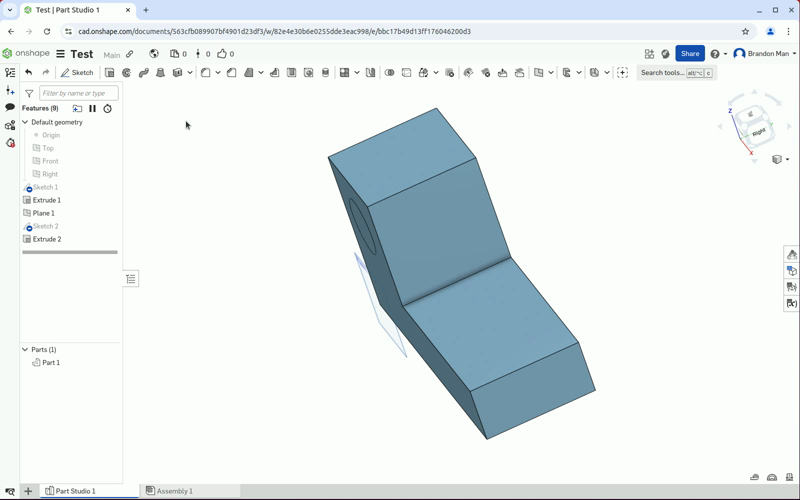
key(down, 2)
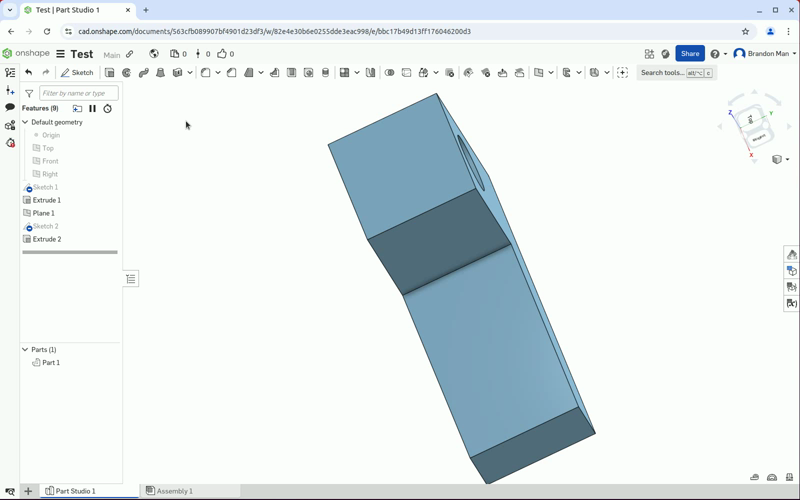
key(up, 2)
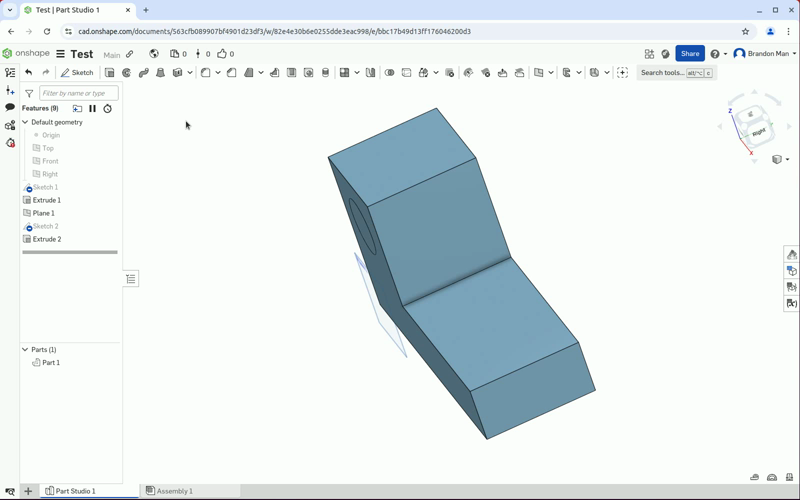
key(right, 2)
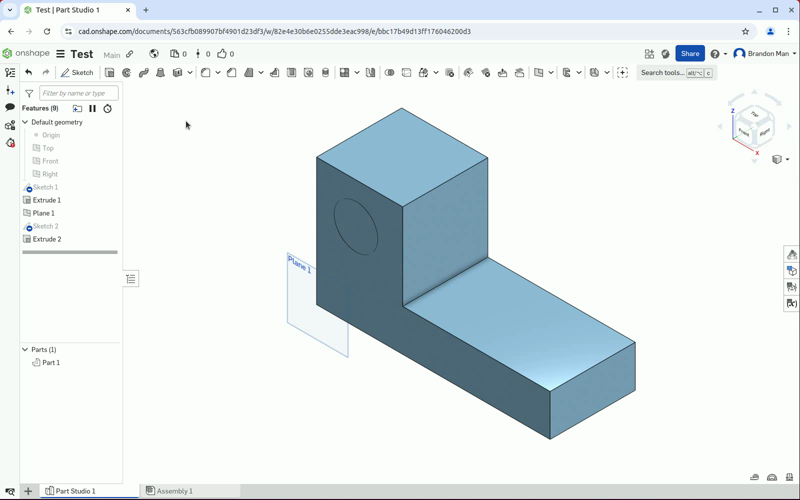
mouse_move(73, 189)
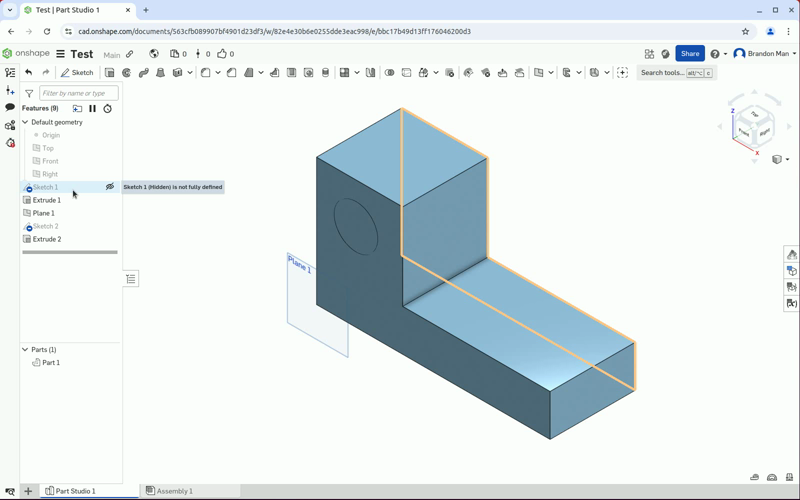
click(73, 189)